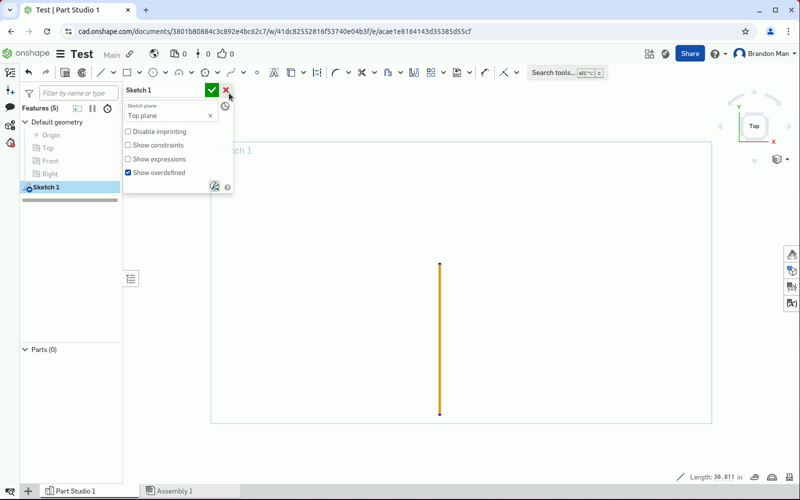
key(shift+h)
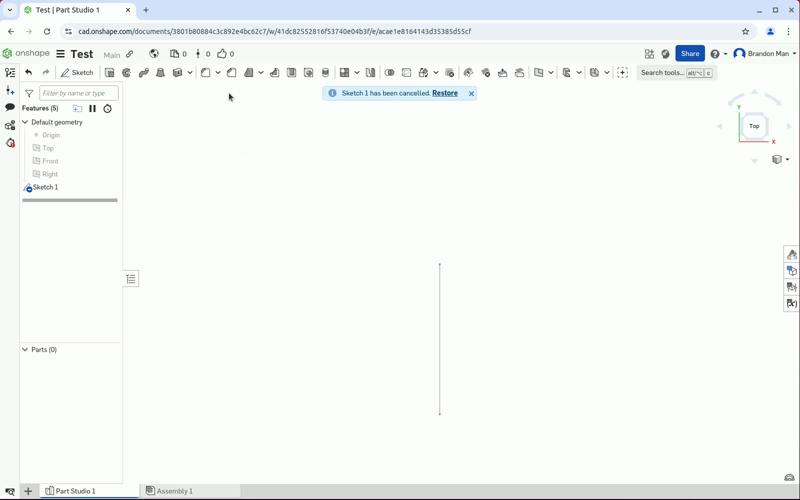
key(shift+s)
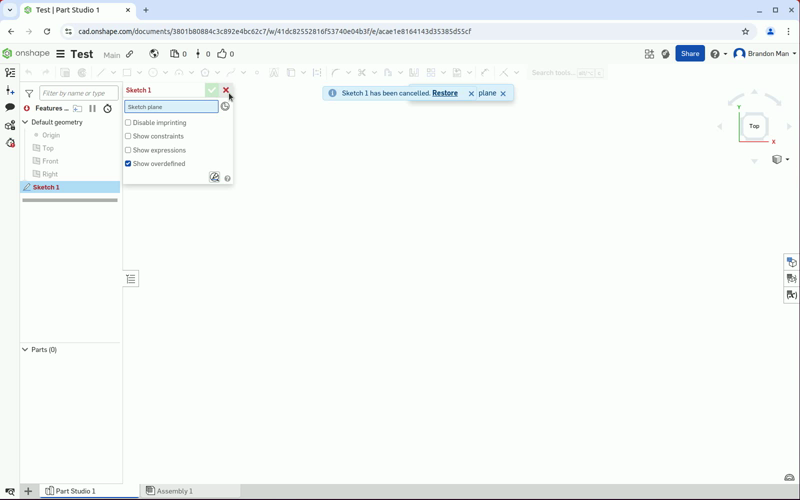
mouse_move(73, 150)
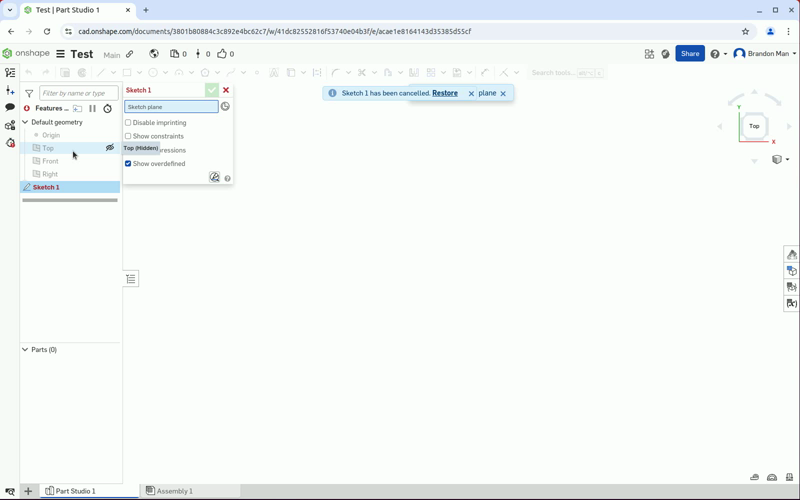
click(73, 150)
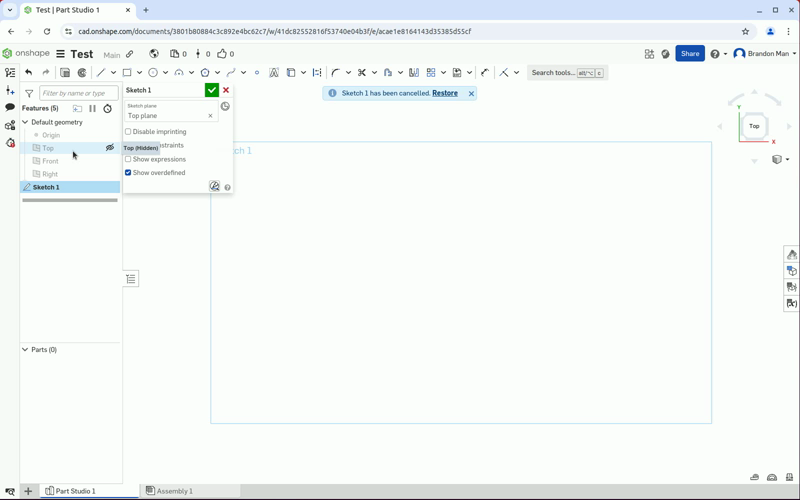
mouse_move(73, 352)
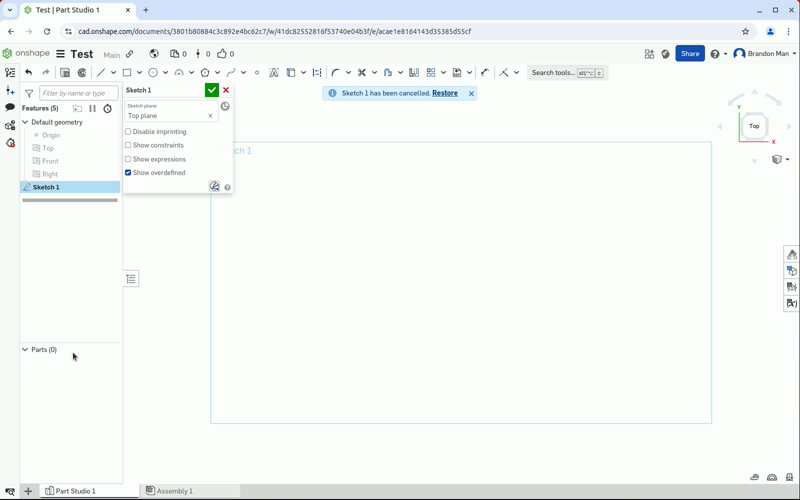
key(y)
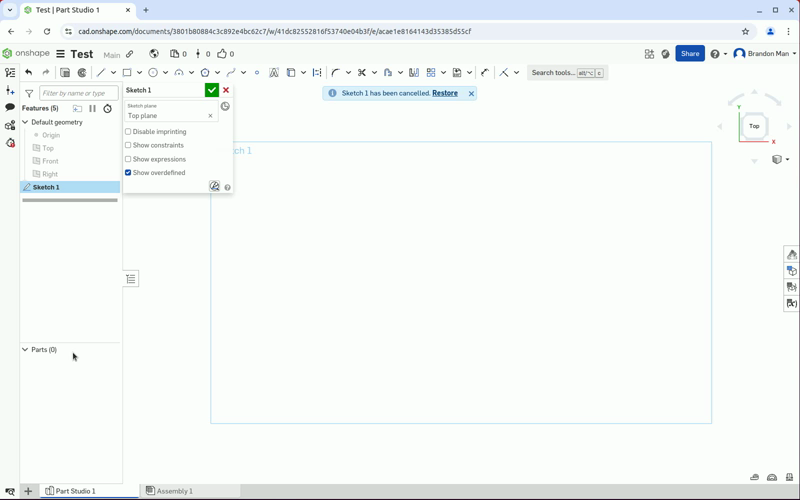
key(l)
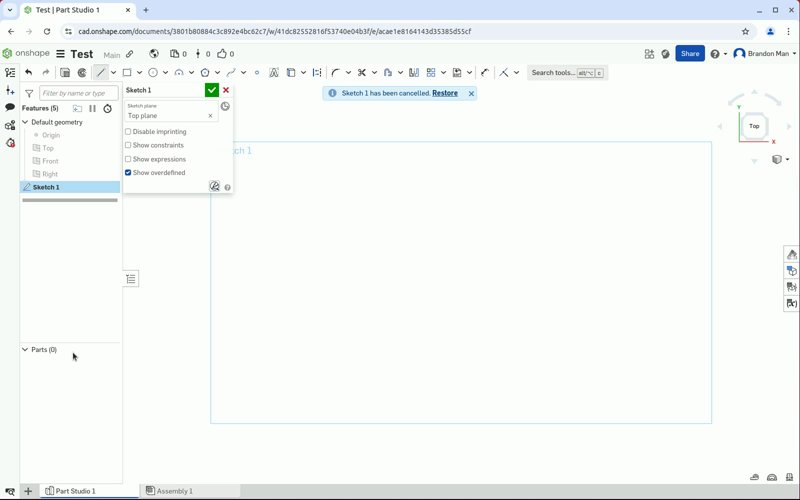
key_down(shift)
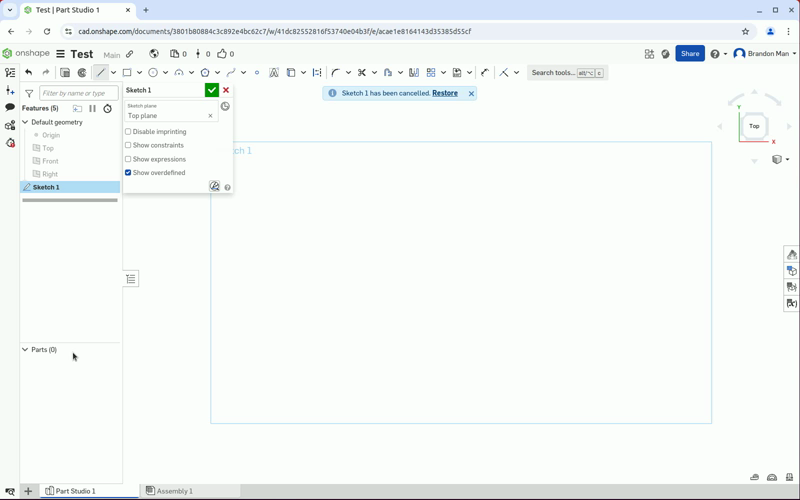
mouse_move(379, 386)
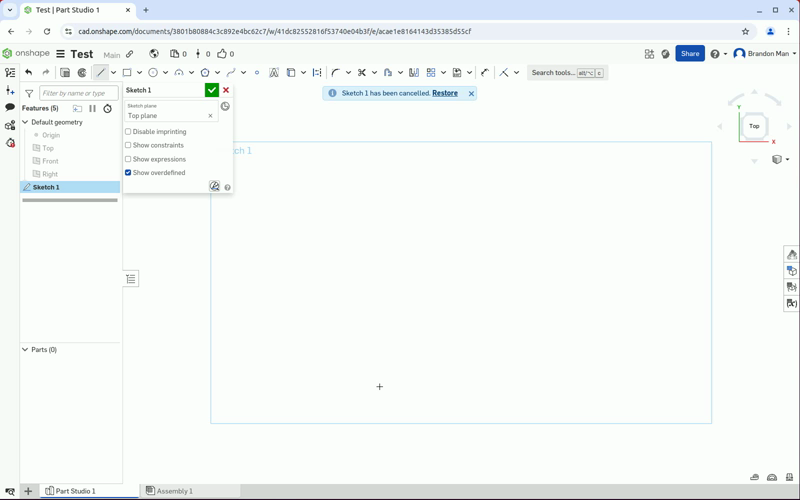
click(379, 386)
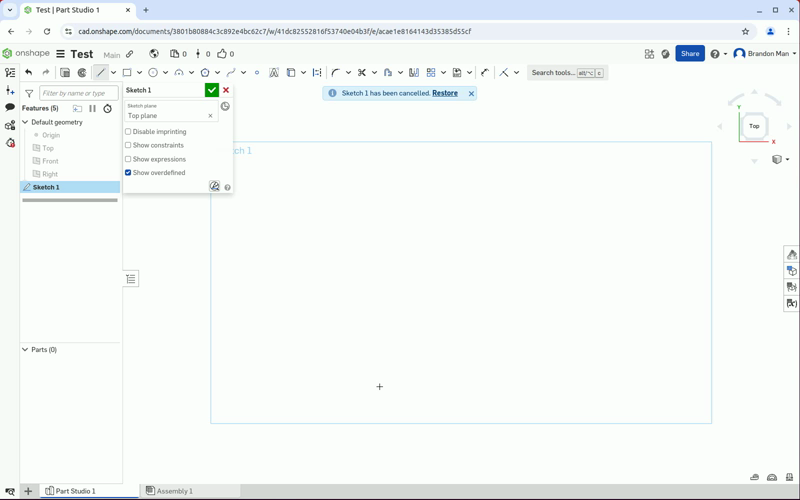
key_up(shift)
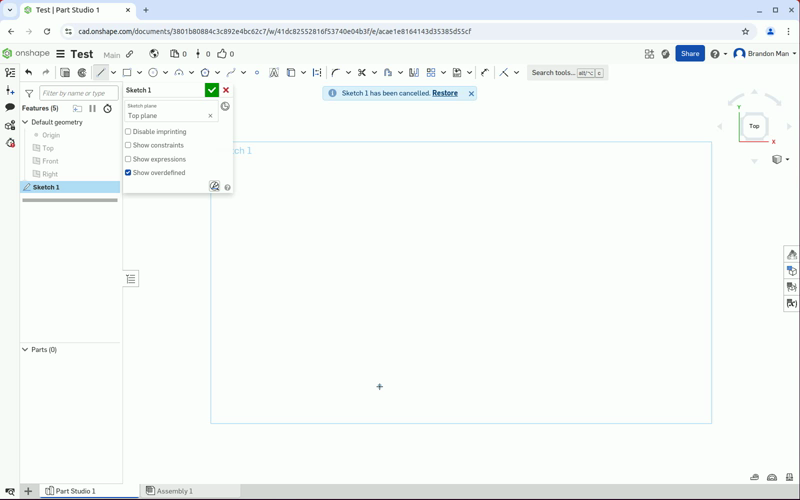
key_down(shift)
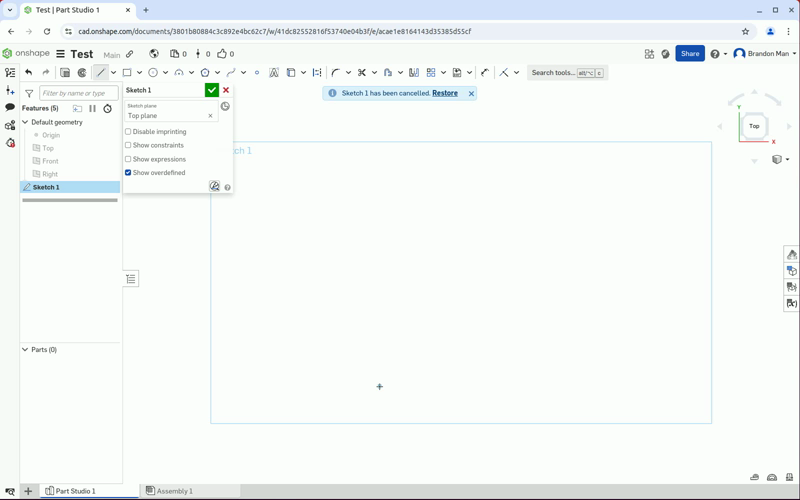
mouse_move(542, 386)
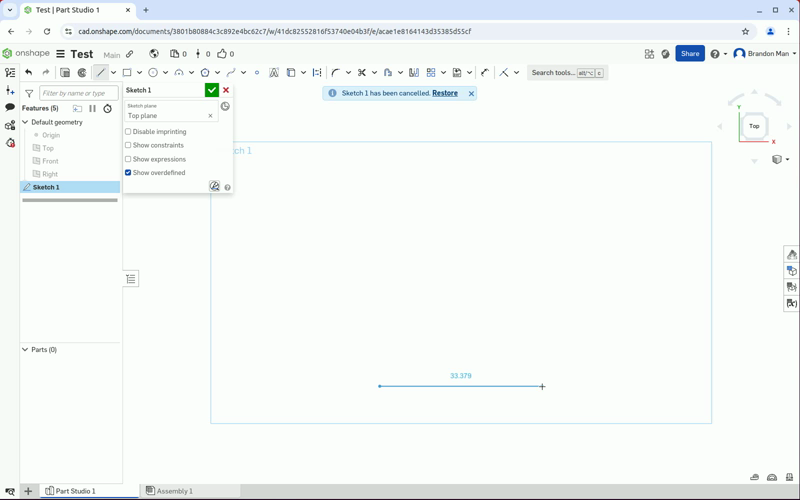
click(542, 386)
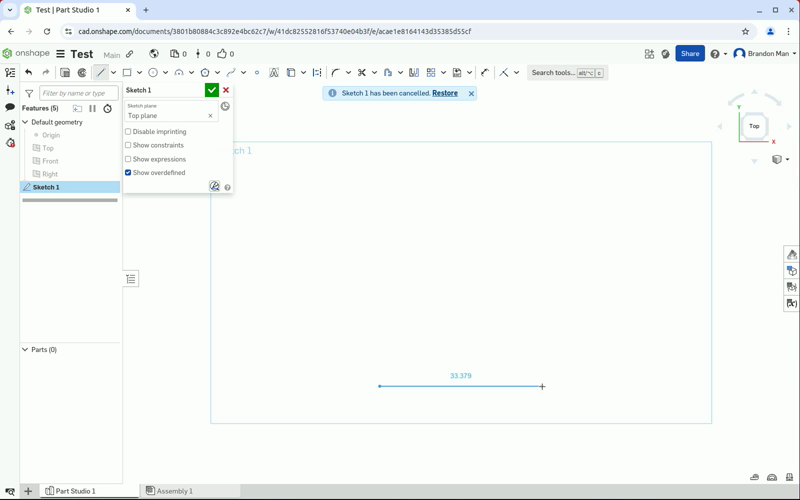
key_up(shift)
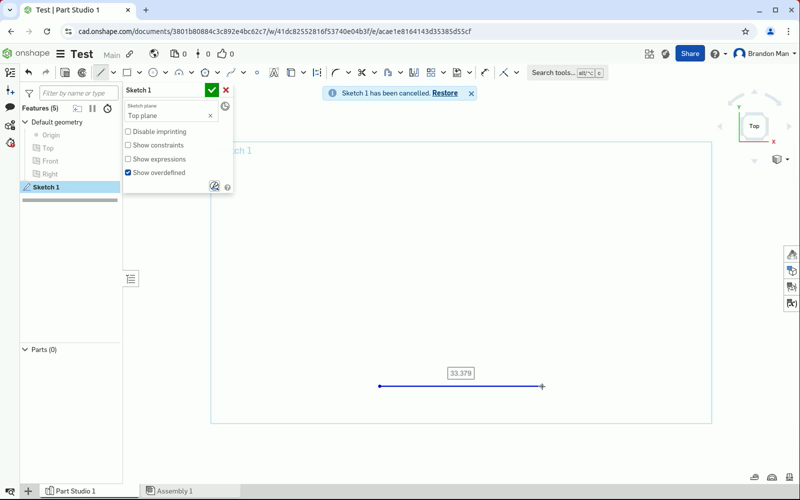
key_down(shift)
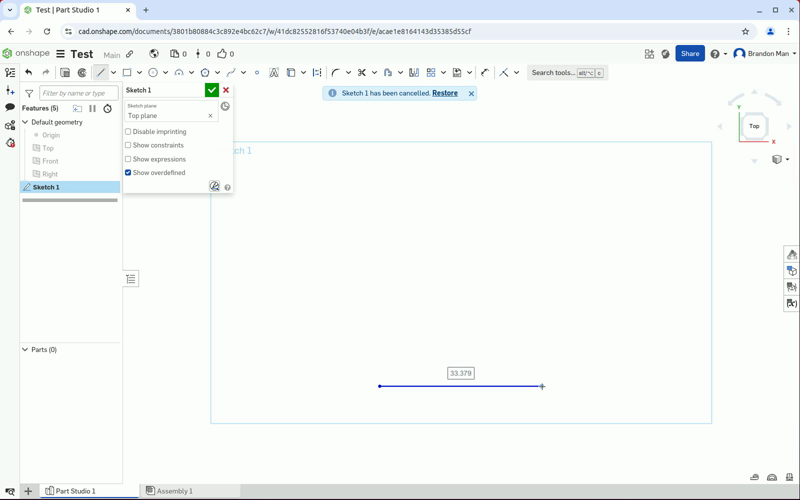
mouse_move(542, 180)
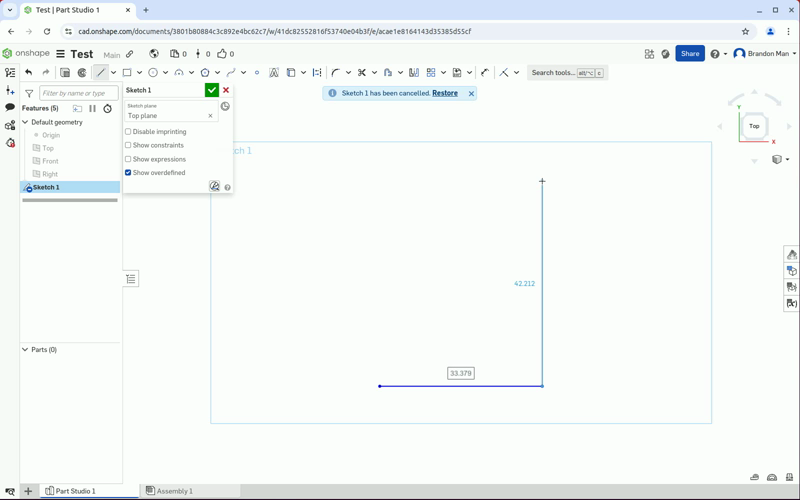
click(542, 180)
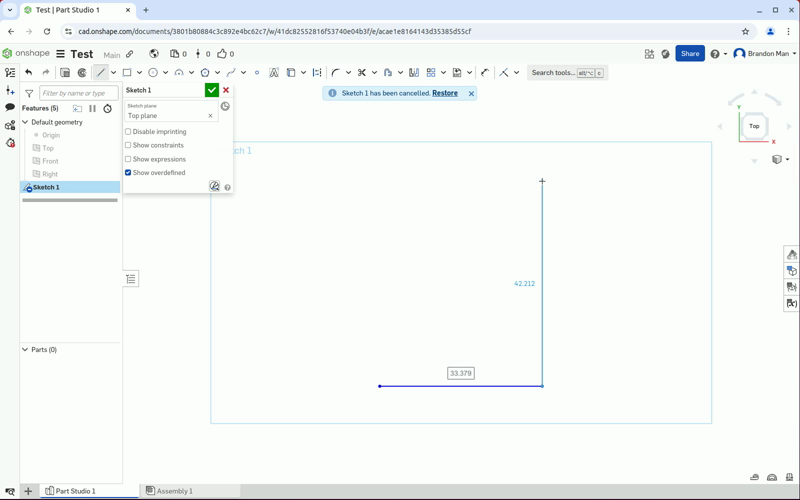
key_up(shift)
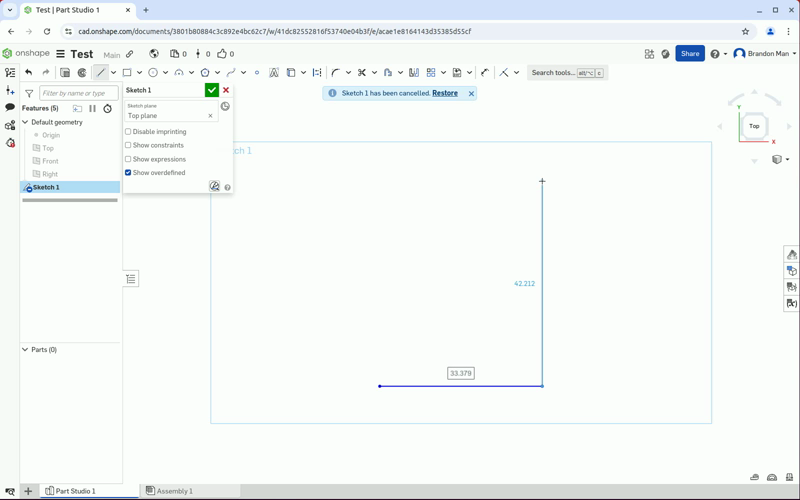
key_down(shift)
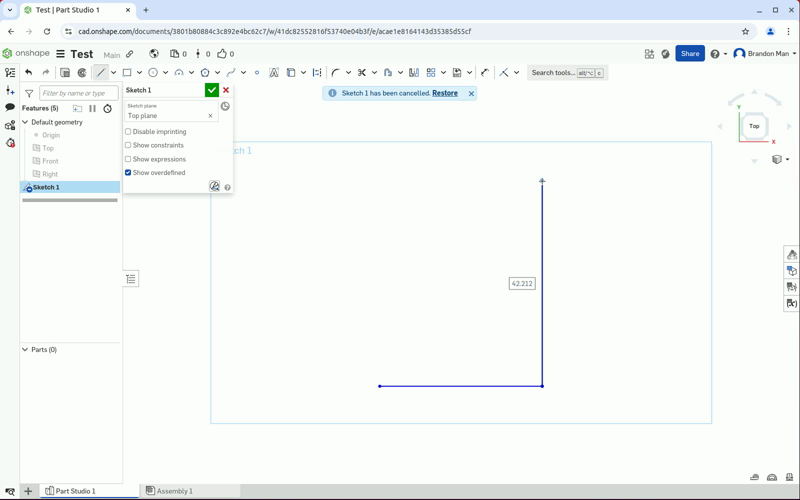
mouse_move(379, 180)
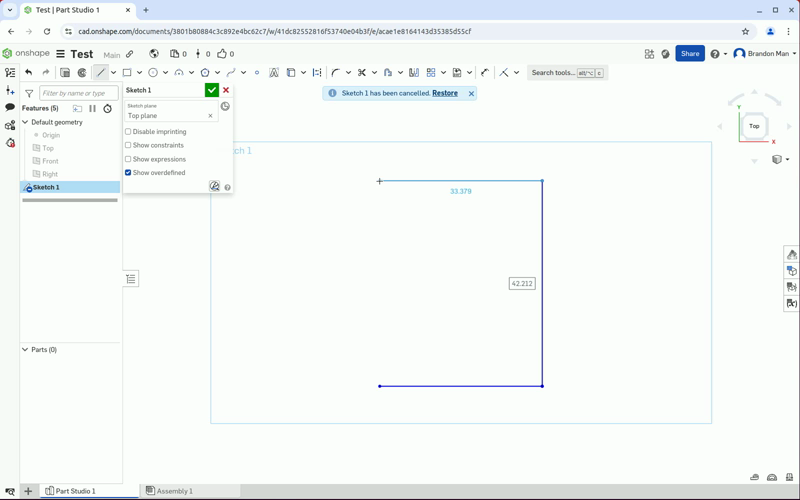
click(379, 180)
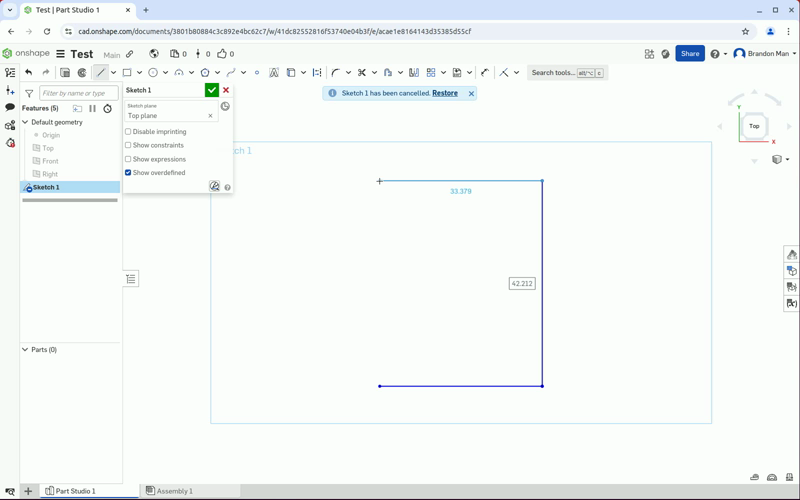
key_up(shift)
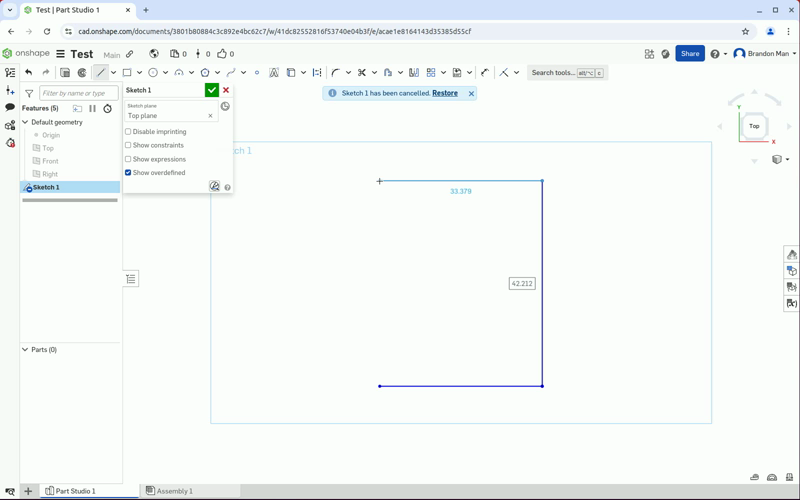
key_down(shift)
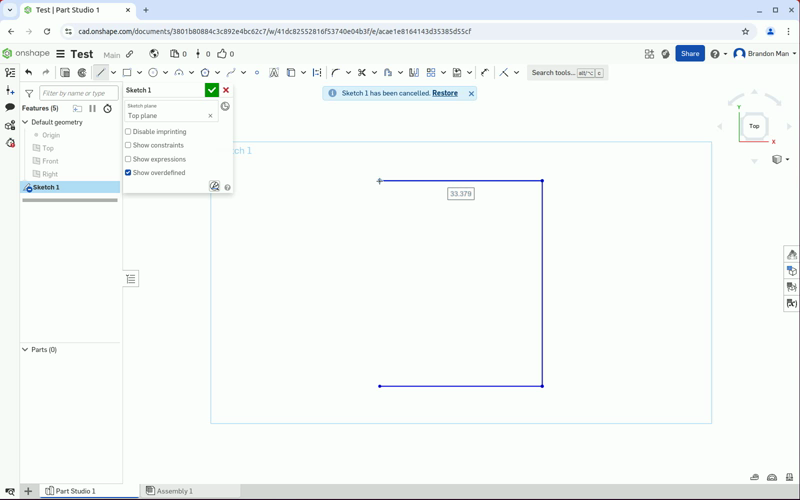
mouse_move(379, 386)
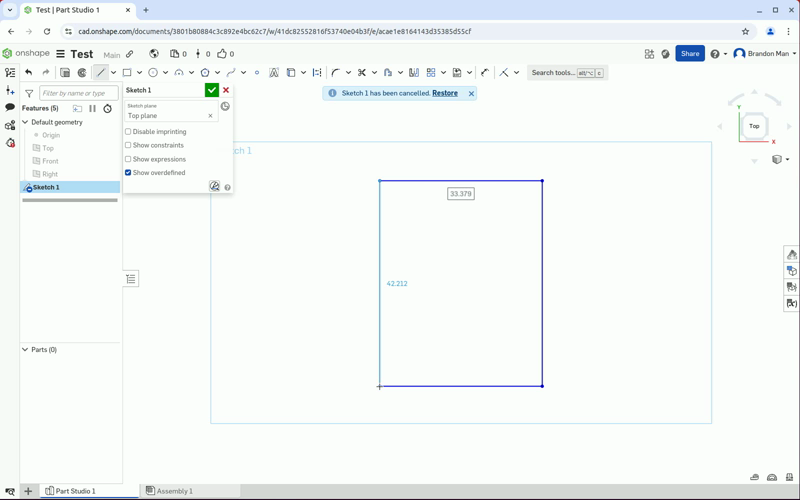
key_up(shift)
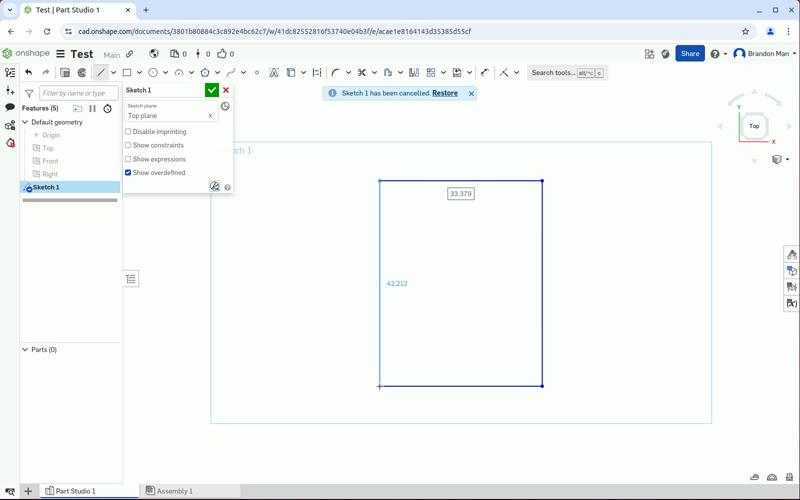
click(379, 386)
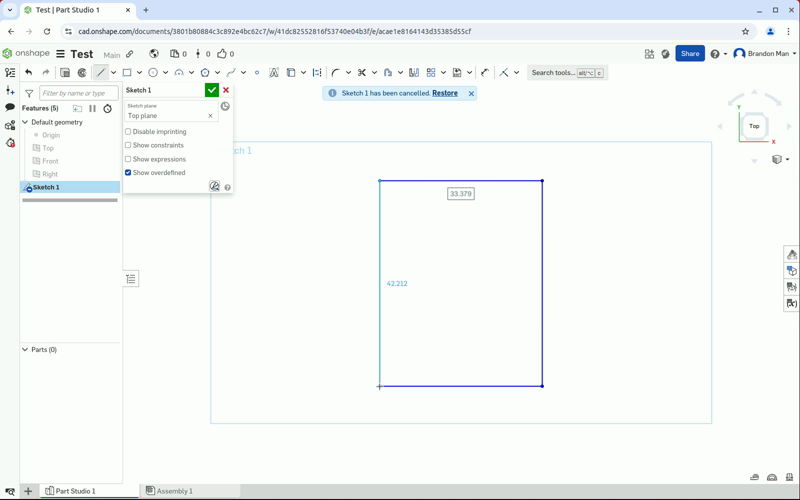
key(esc)
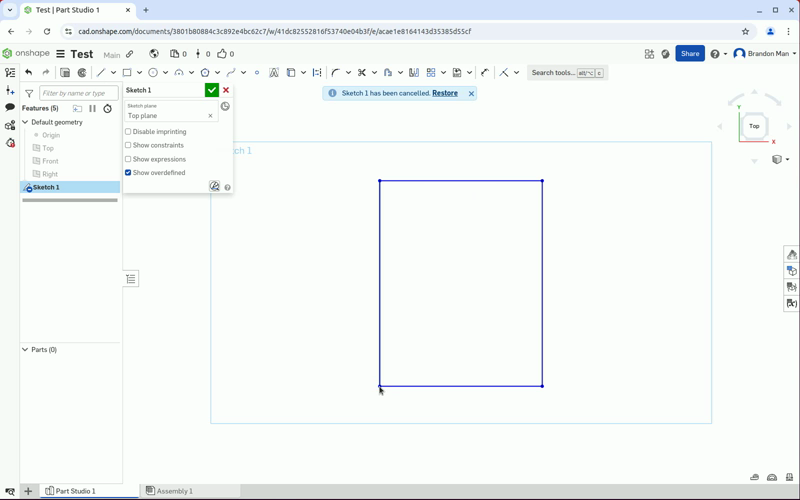
mouse_move(484, 216)
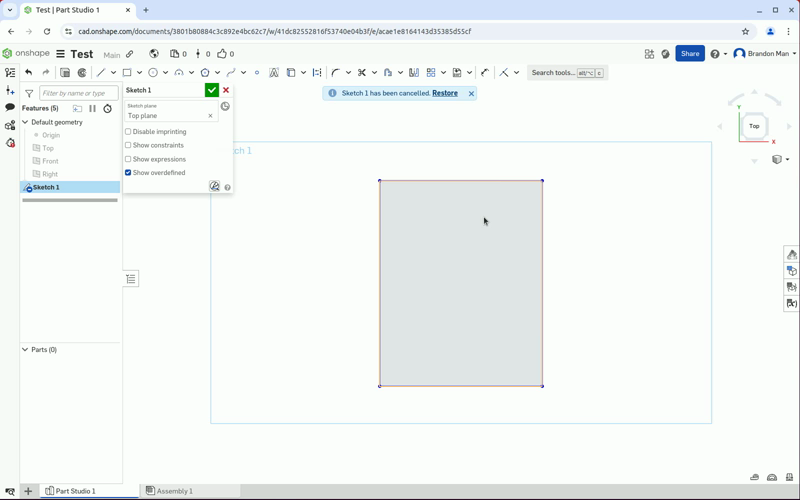
click(484, 216)
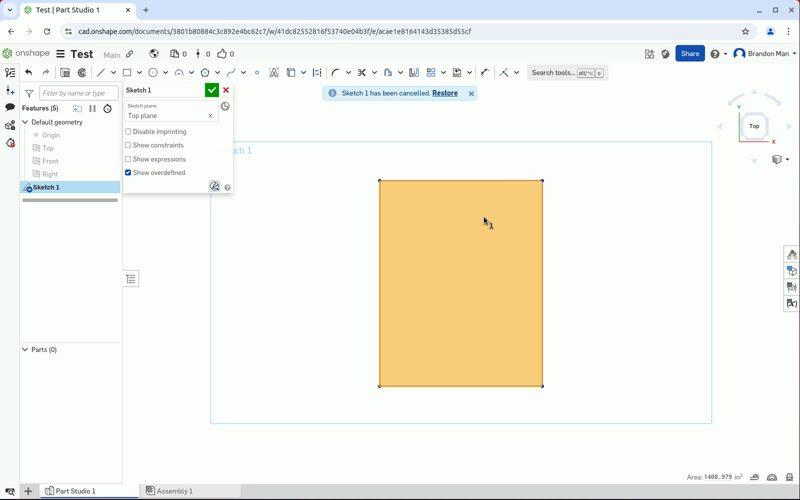
mouse_move(73, 352)
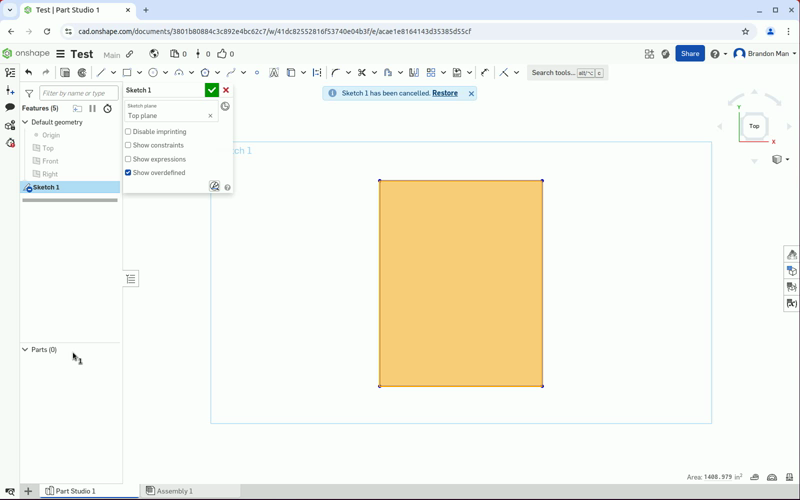
key(shift+y)
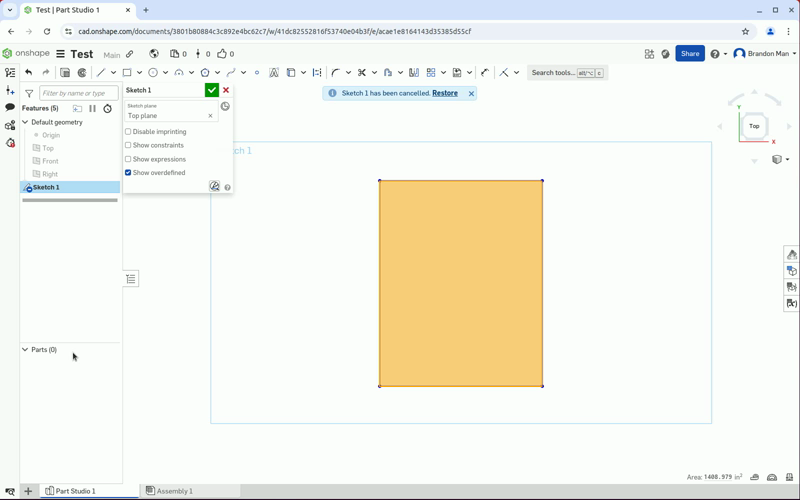
key(shift+e)
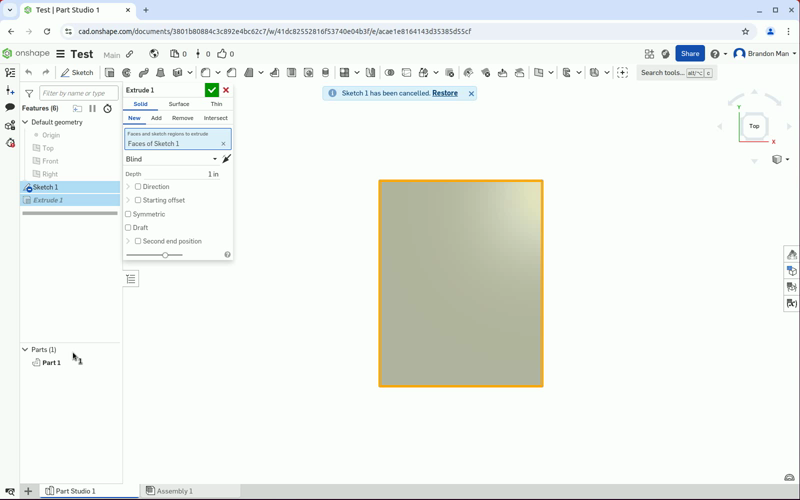
mouse_move(143, 106)
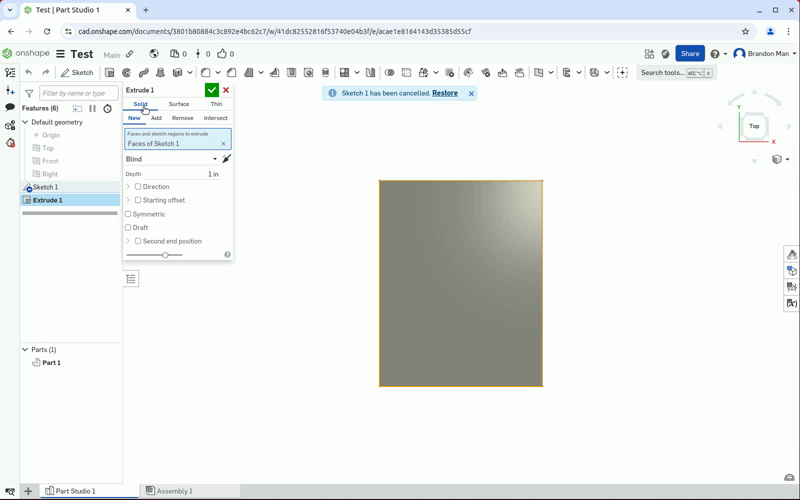
click(143, 106)
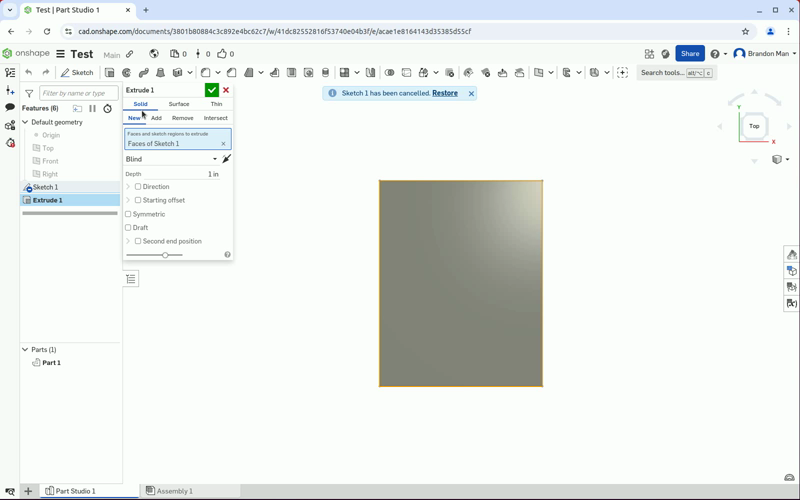
mouse_move(137, 120)
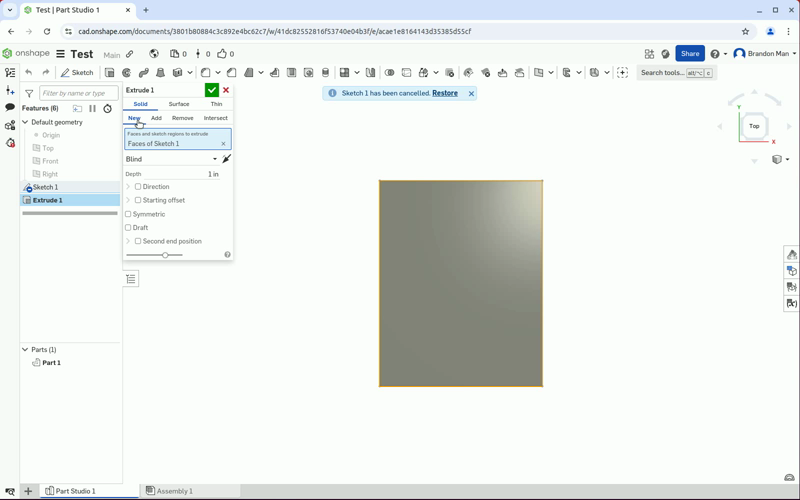
click(137, 120)
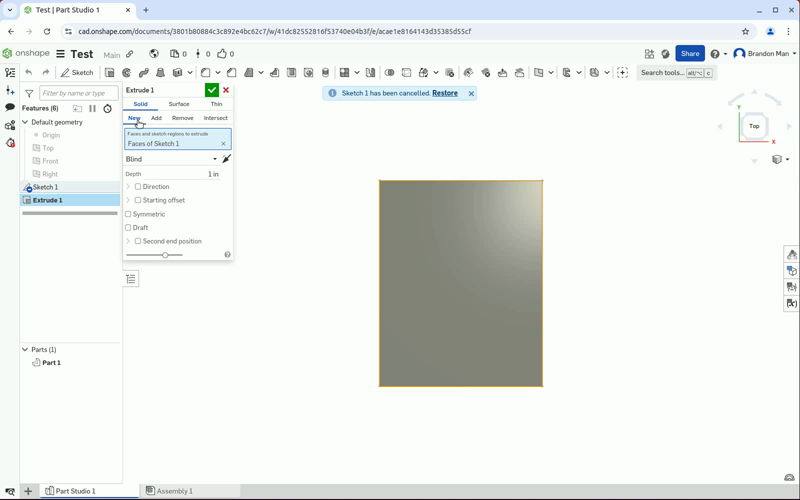
key(tab, 4)
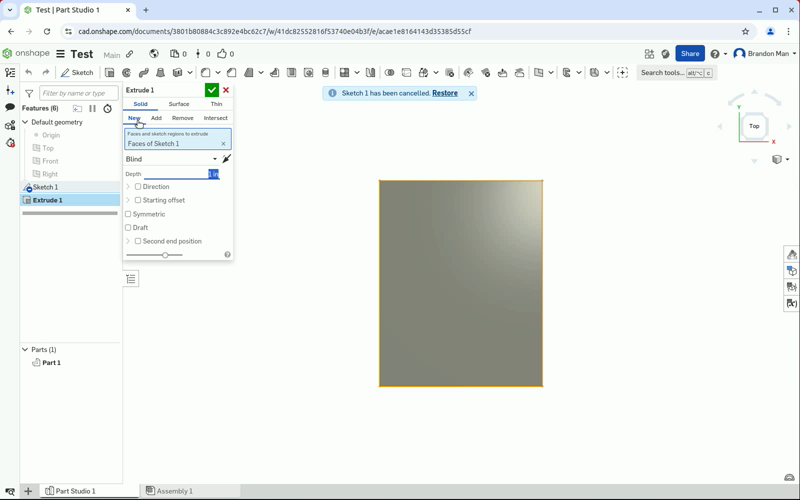
text(23.108)
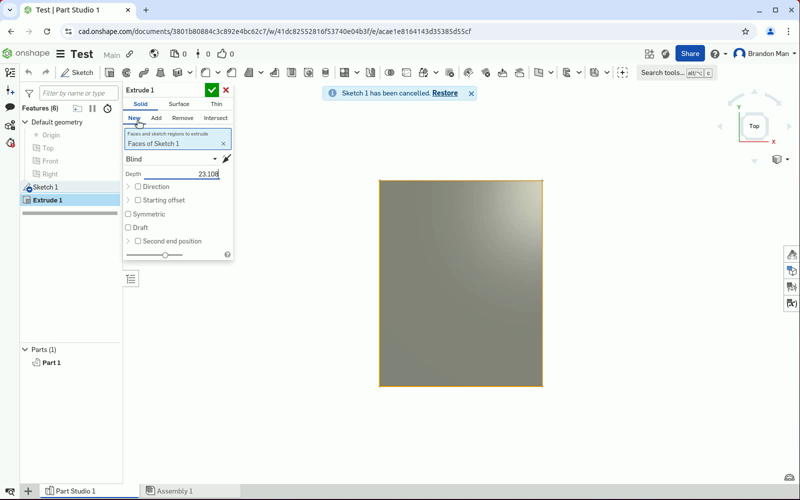
key(enter)
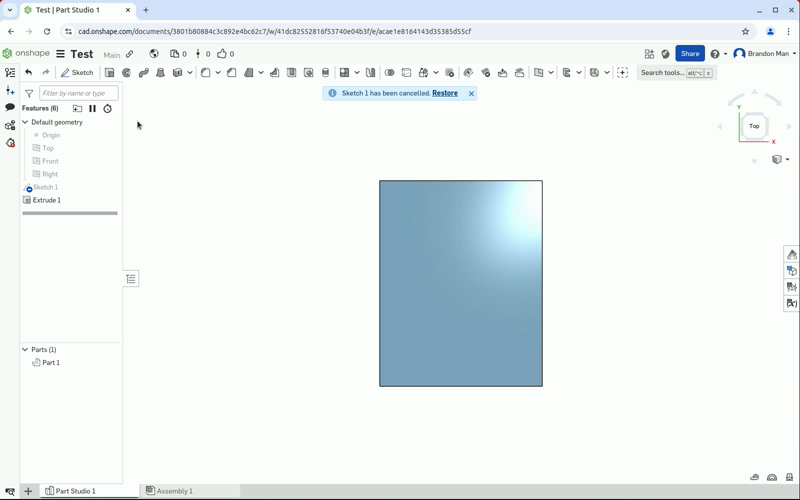
key(shift+h)
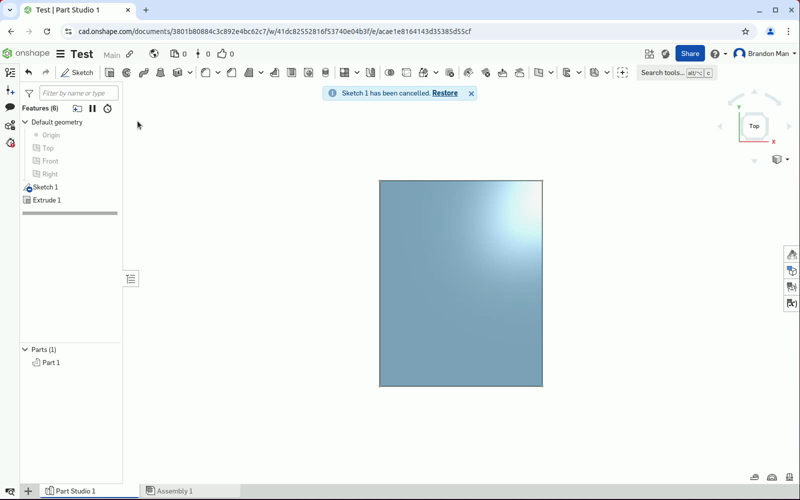
key(shift+h)
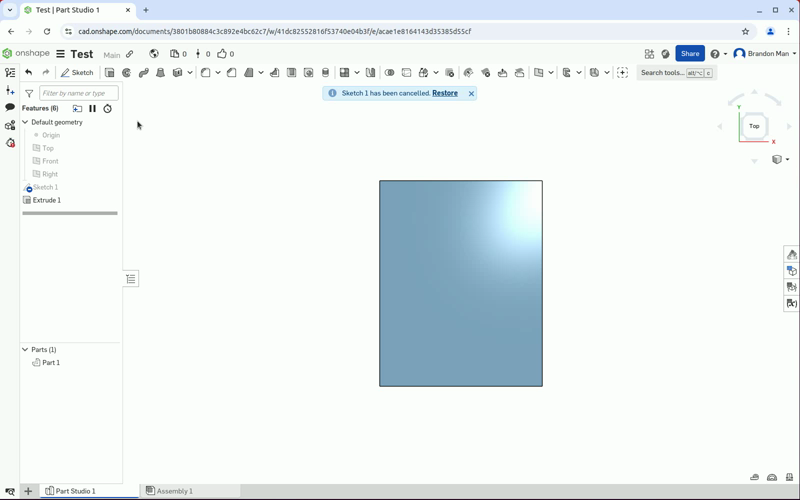
mouse_move(73, 189)
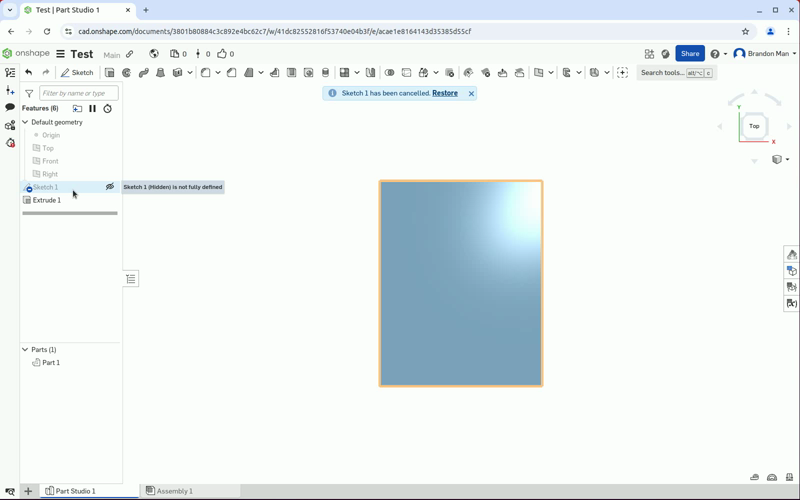
click(73, 189)
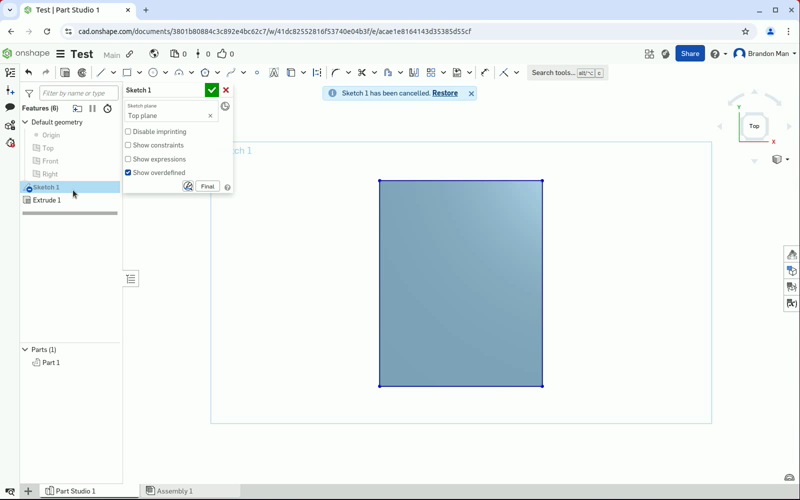
mouse_move(229, 92)
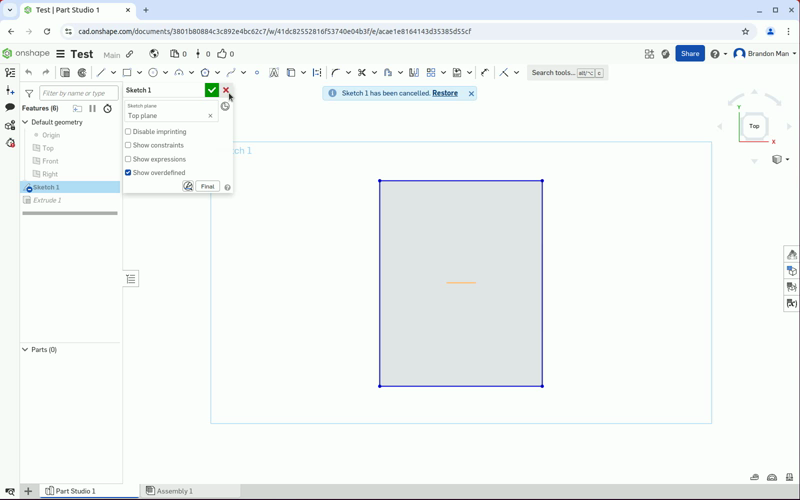
click(229, 92)
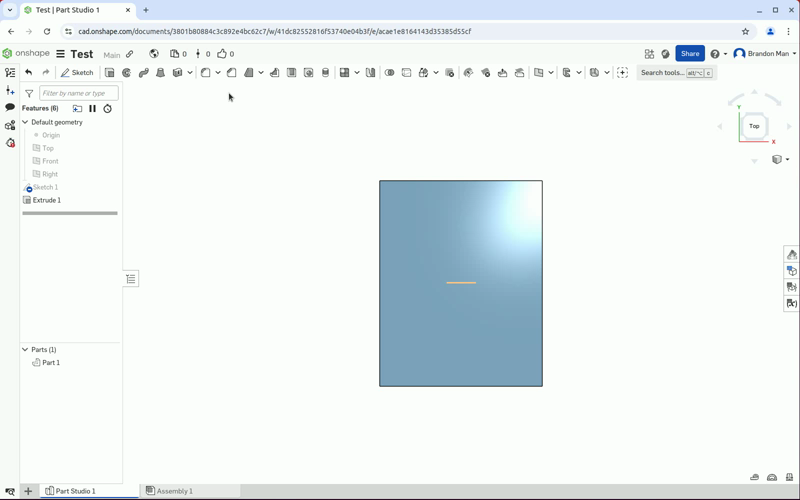
mouse_move(541, 75)
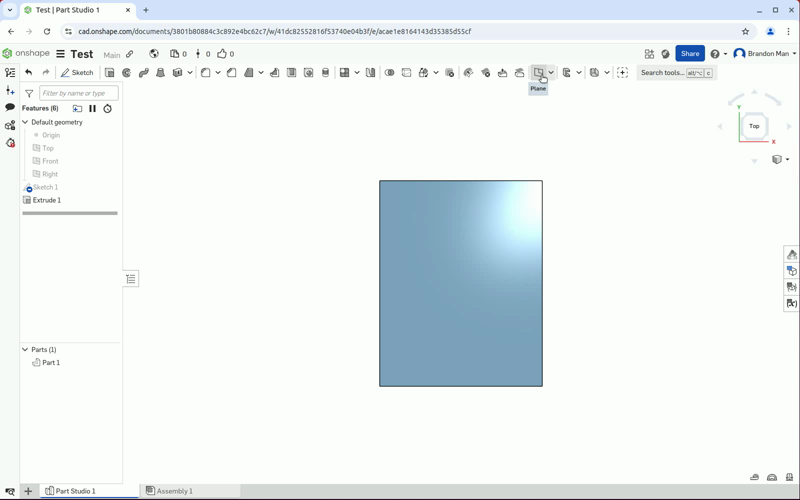
click(541, 75)
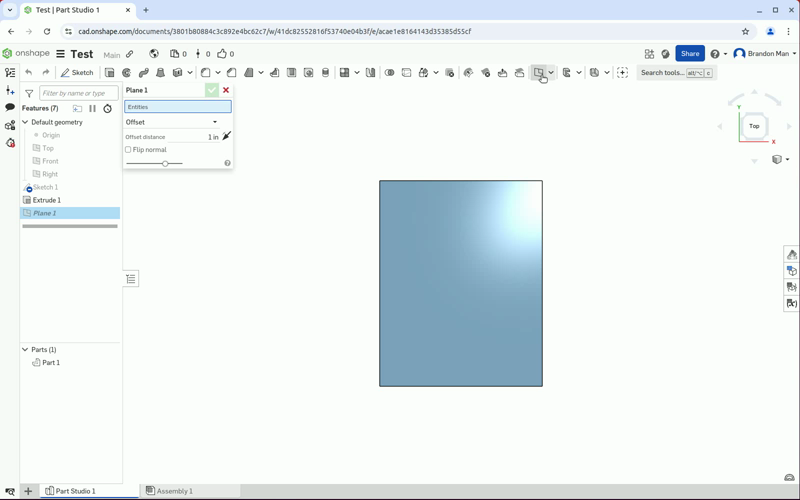
mouse_move(73, 150)
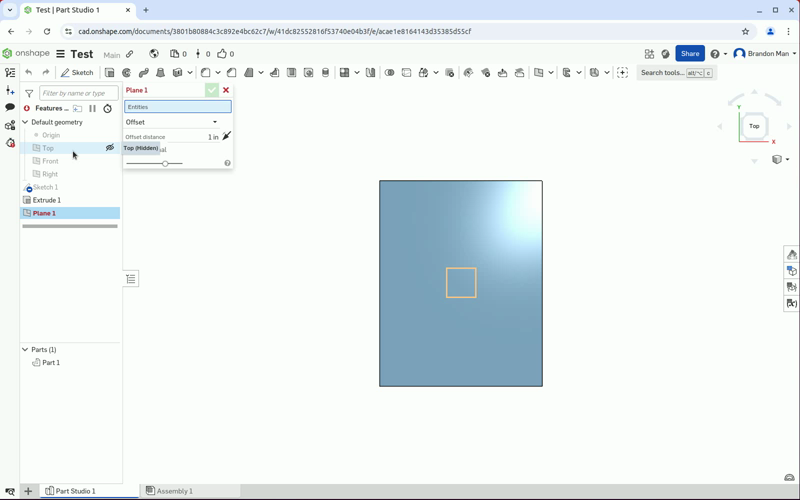
click(73, 150)
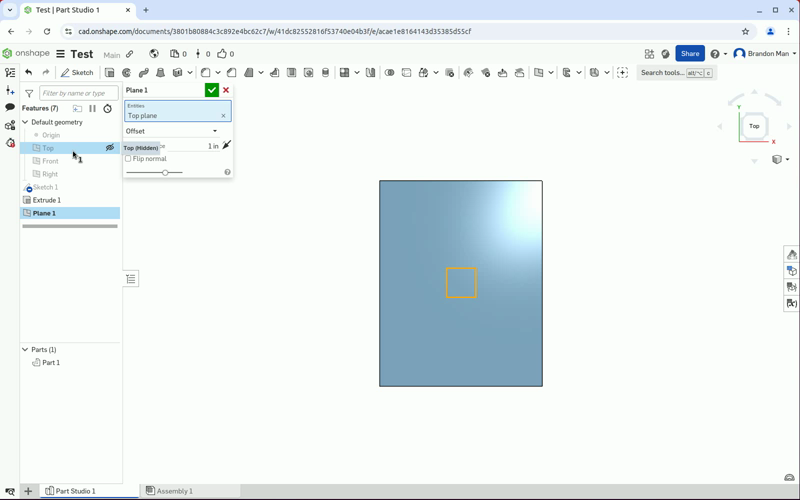
key(tab, 2)
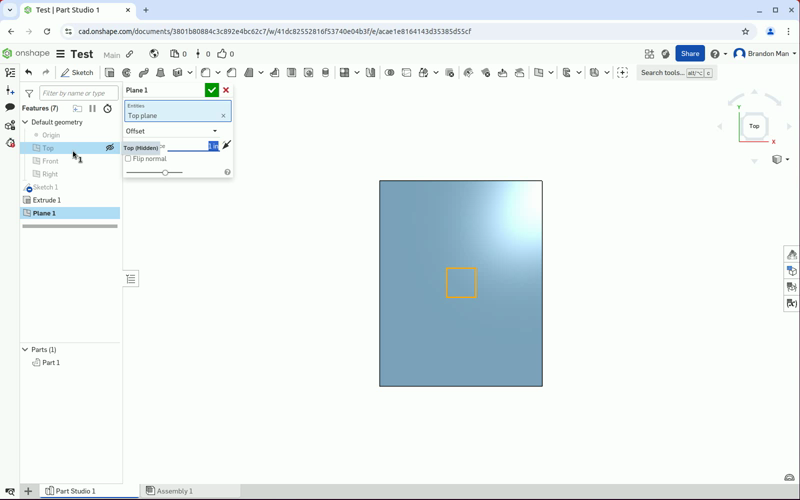
text(23.108)
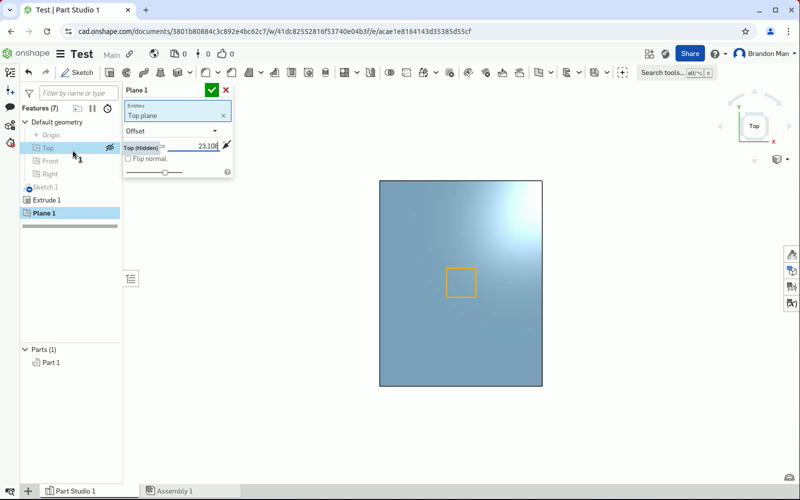
key(enter, 2)
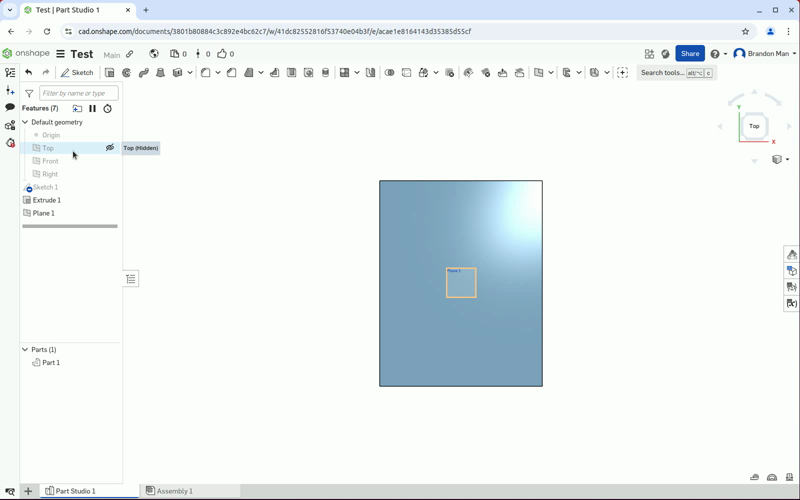
key(shift+s)
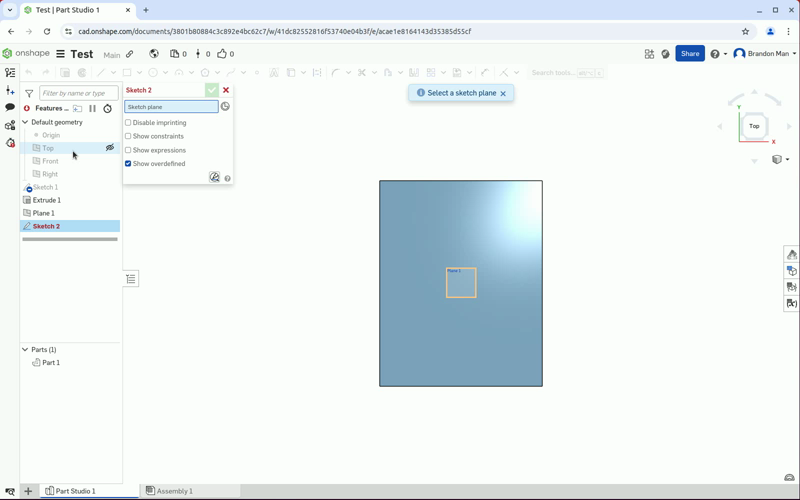
mouse_move(73, 215)
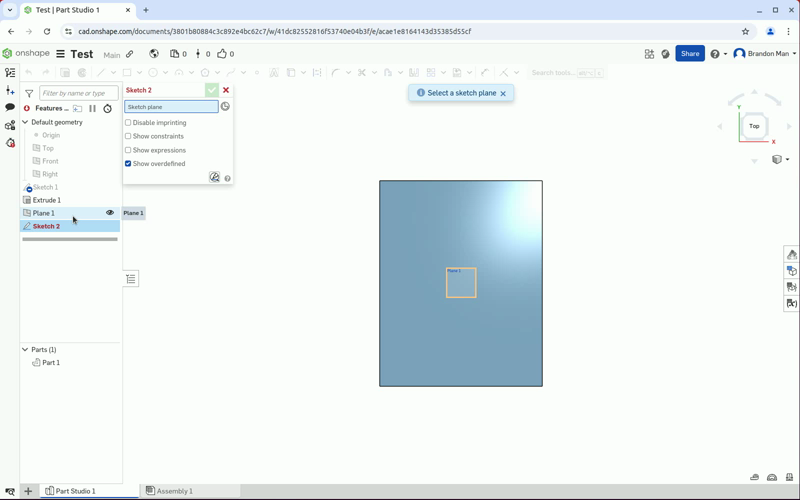
click(73, 215)
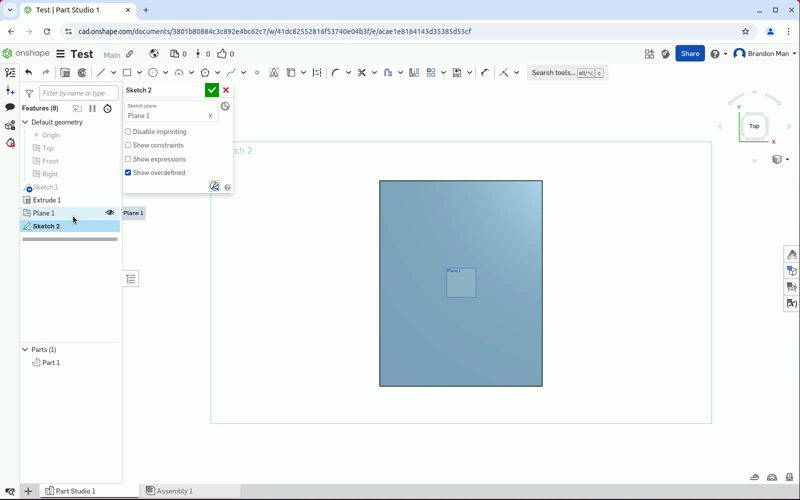
mouse_move(73, 352)
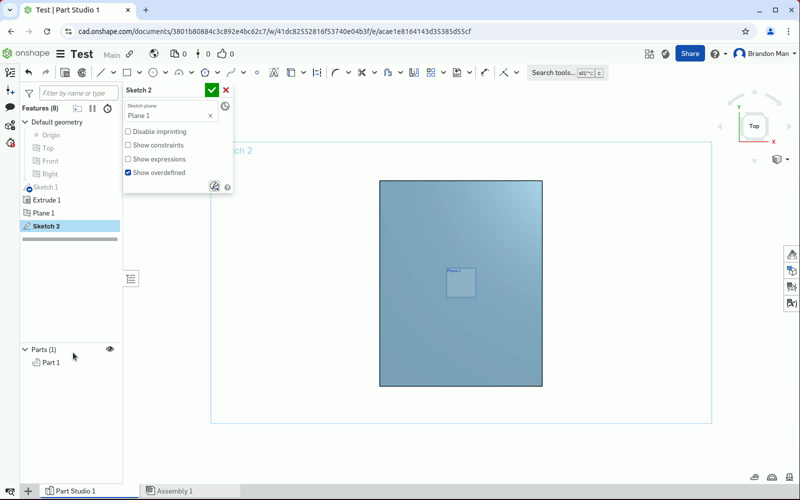
key(y)
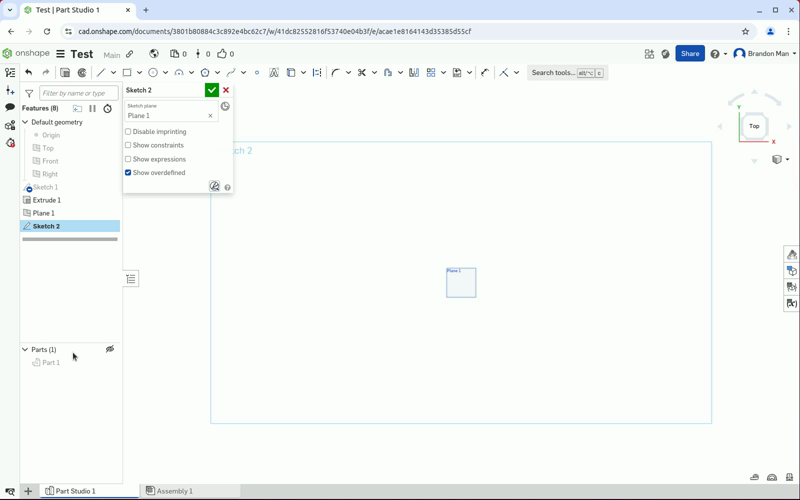
key(l)
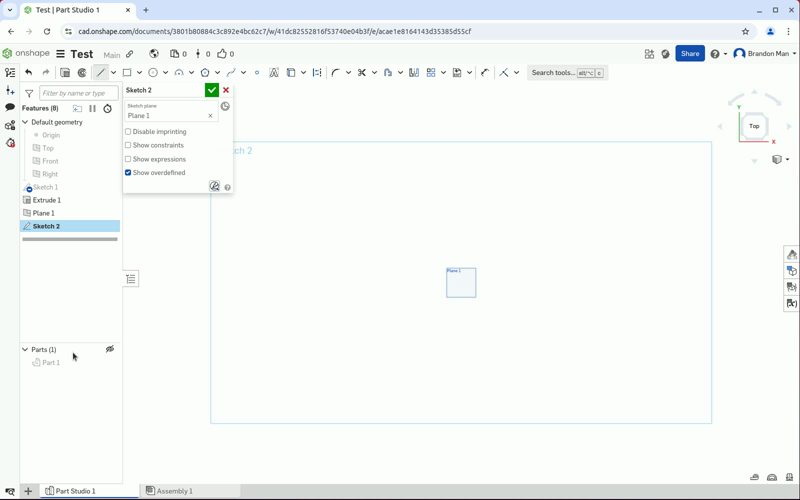
key_down(shift)
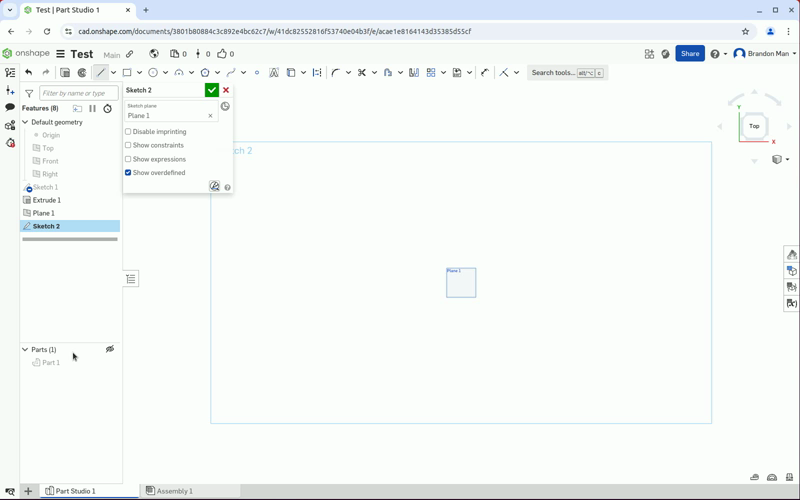
mouse_move(403, 369)
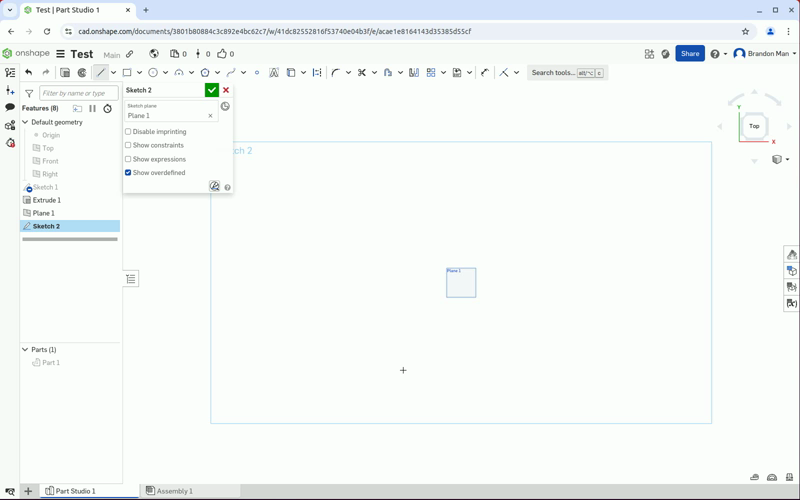
click(403, 369)
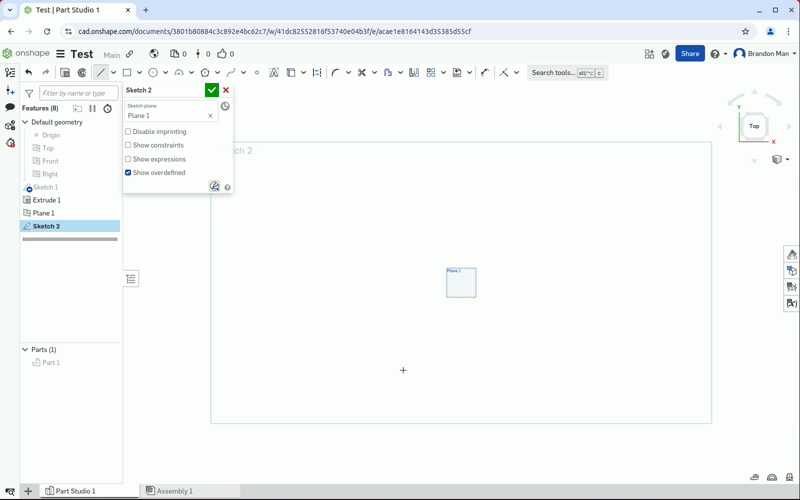
key_up(shift)
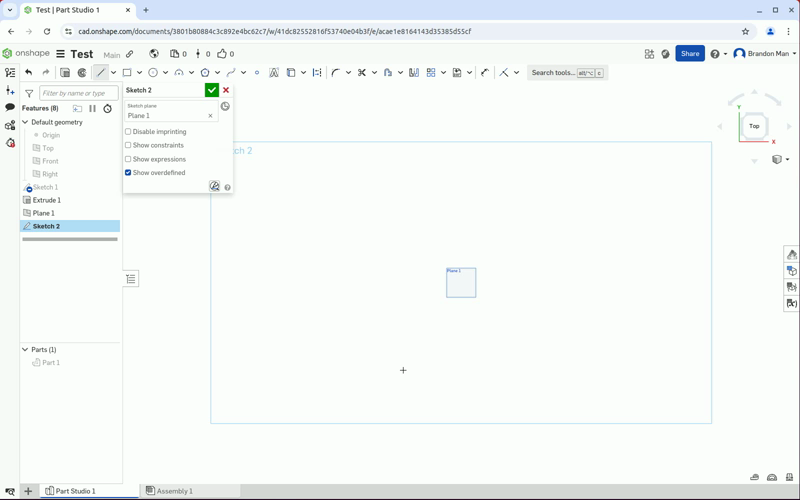
key_down(shift)
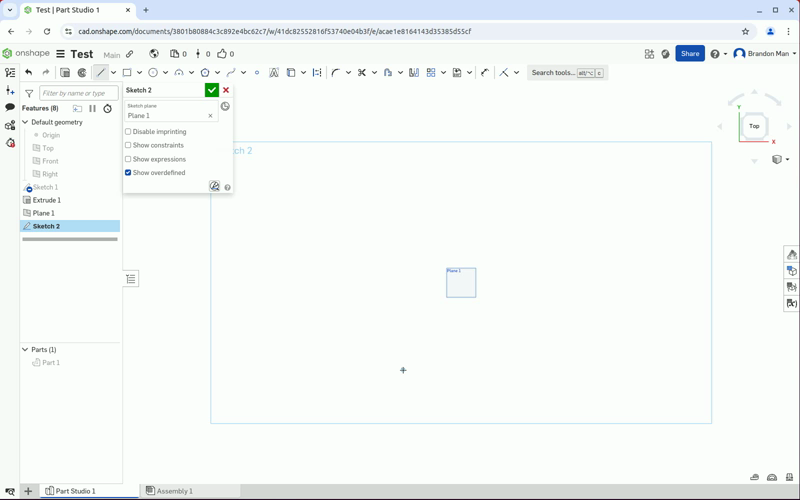
mouse_move(517, 369)
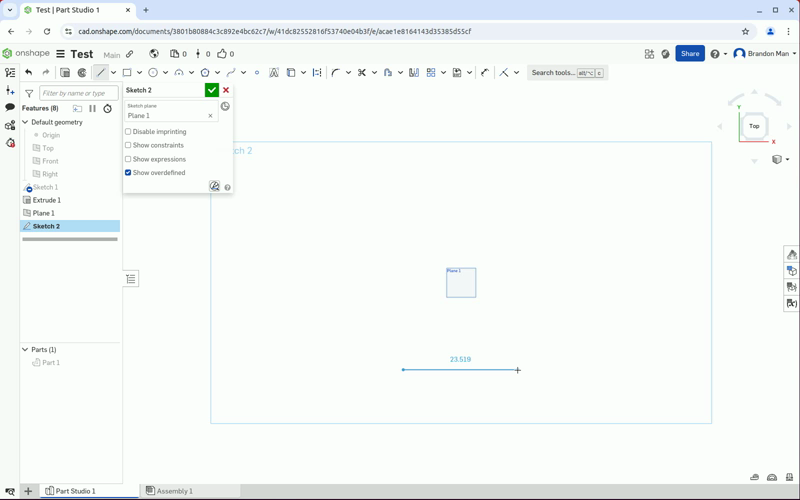
click(517, 369)
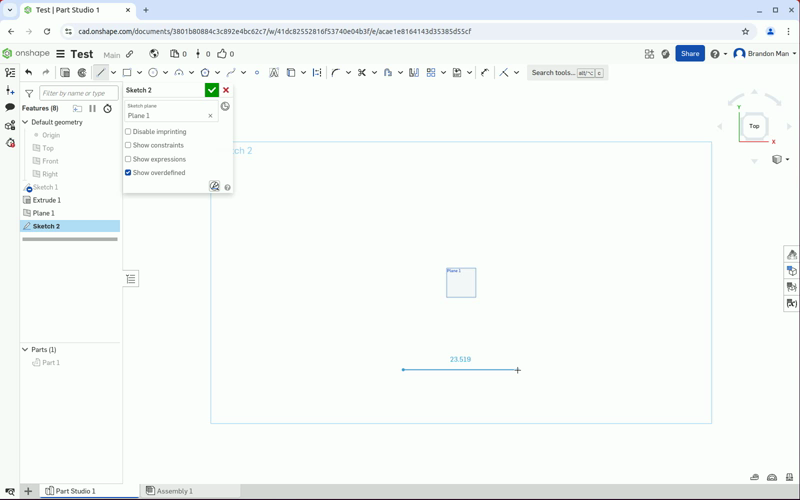
key_up(shift)
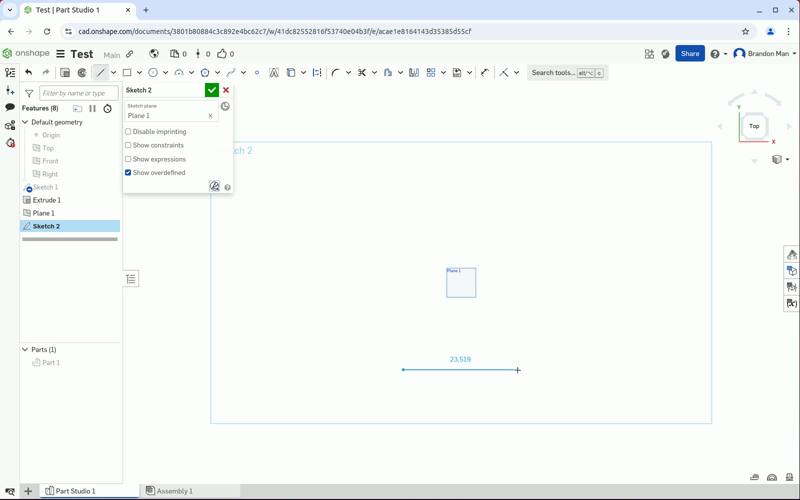
key_down(shift)
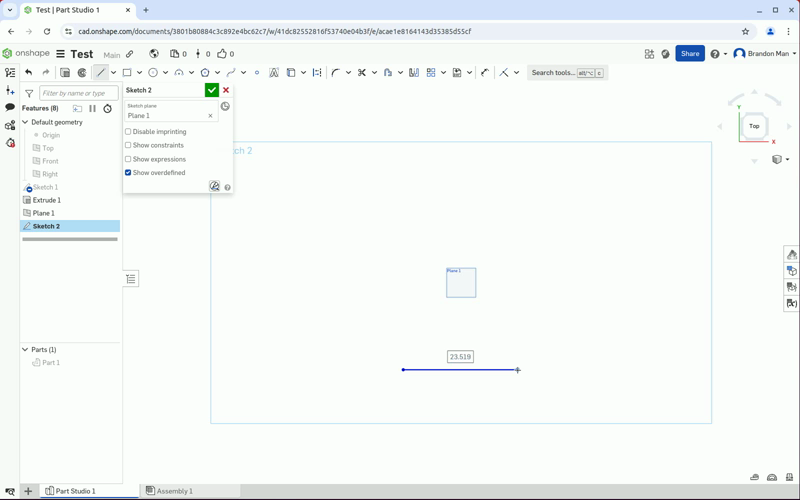
mouse_move(517, 196)
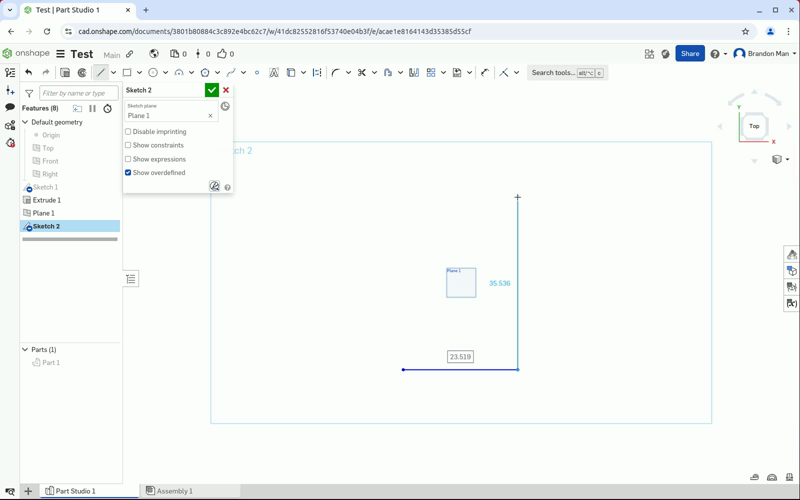
click(517, 196)
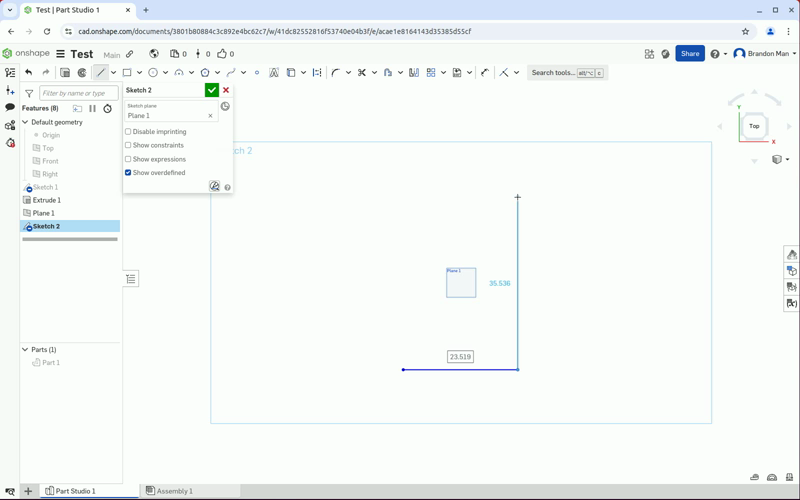
key_up(shift)
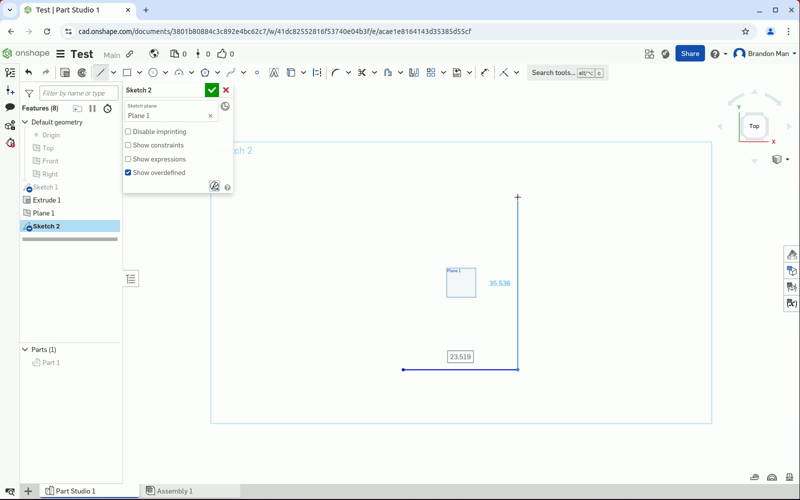
key_down(shift)
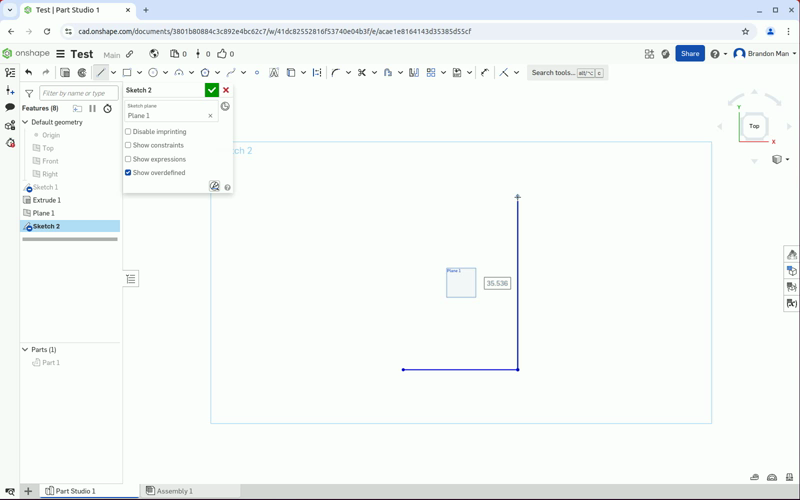
mouse_move(403, 196)
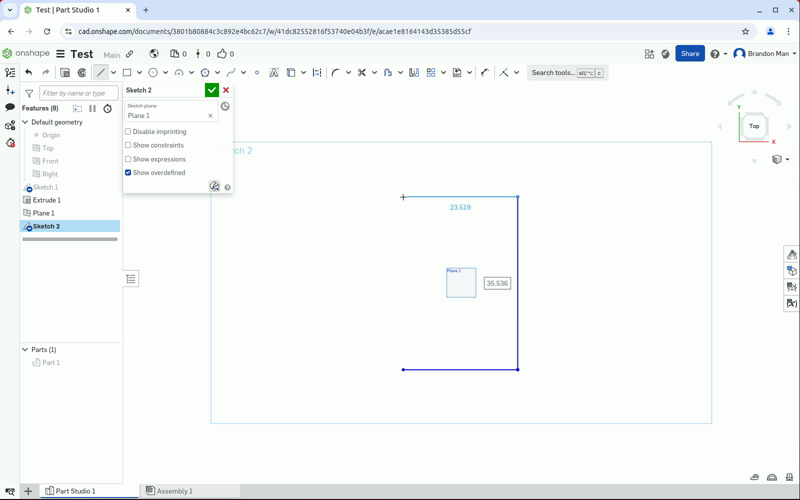
click(403, 196)
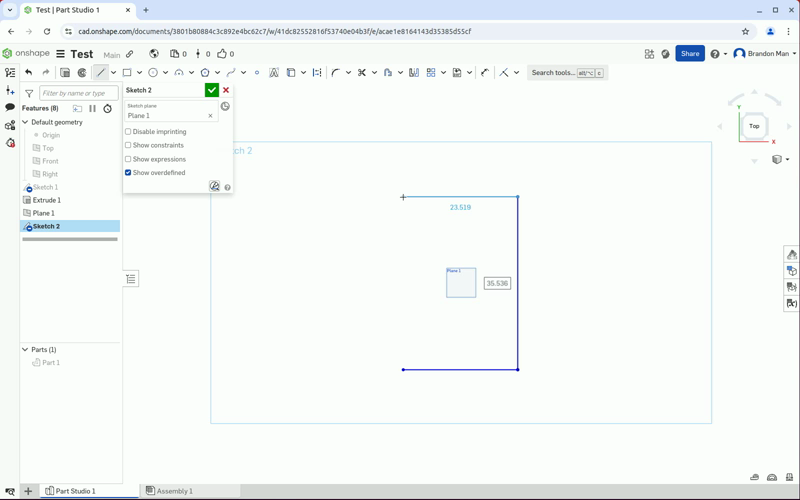
key_up(shift)
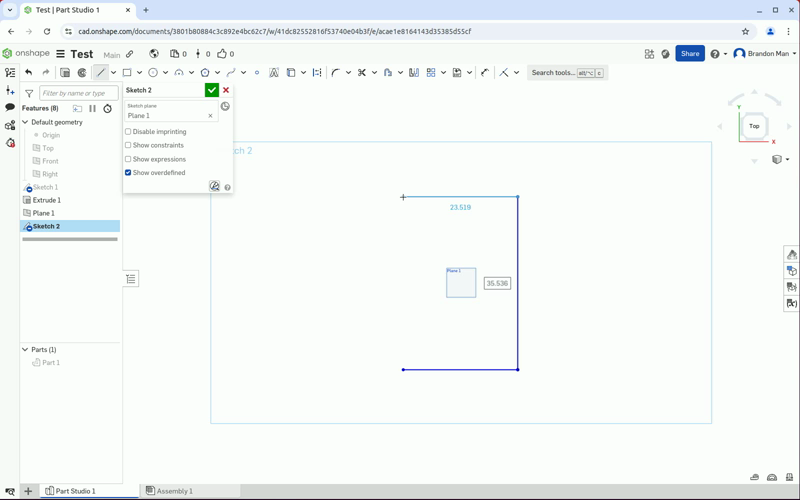
key_down(shift)
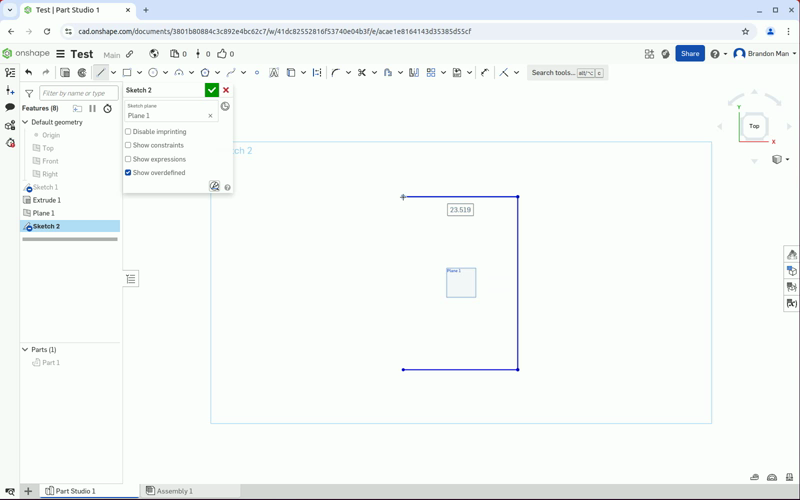
mouse_move(403, 369)
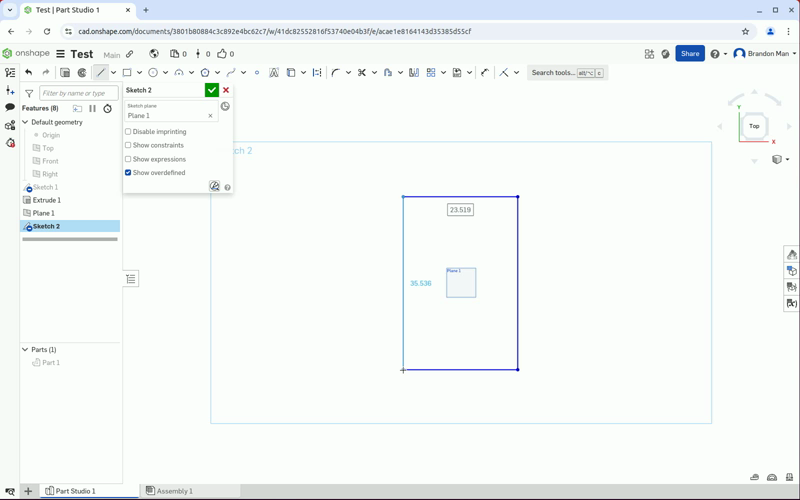
key_up(shift)
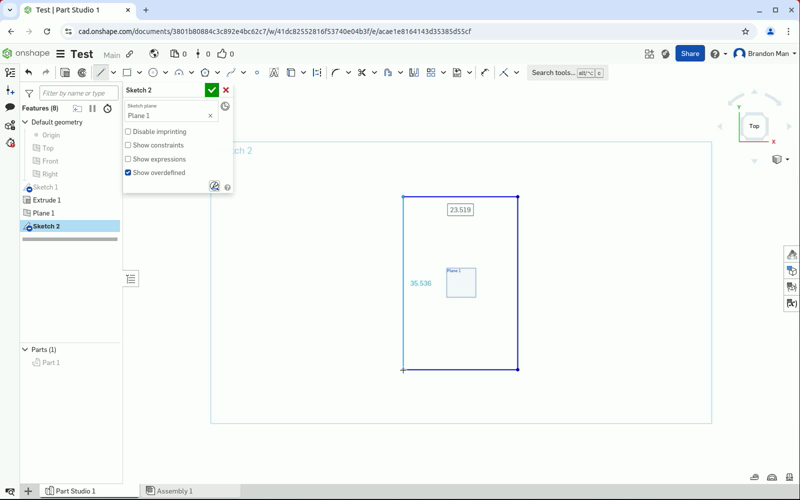
click(403, 369)
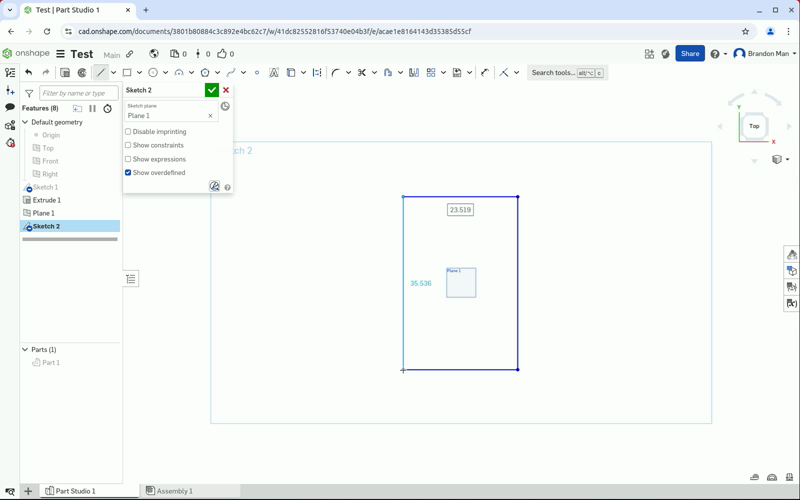
key(esc)
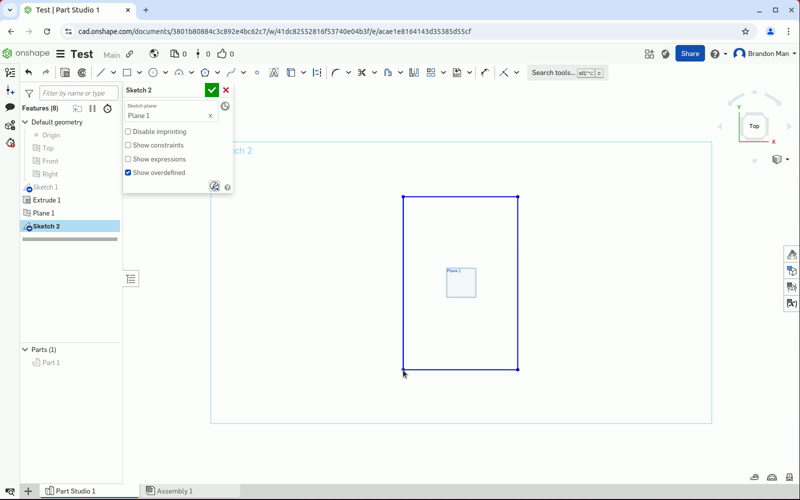
mouse_move(464, 240)
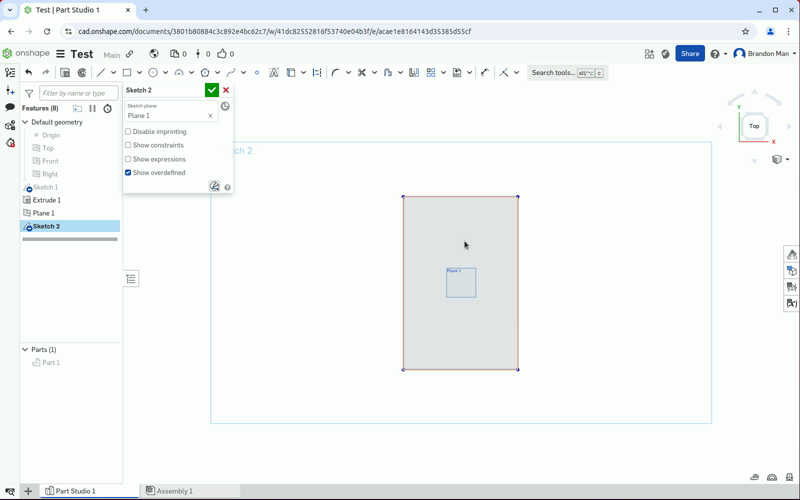
click(464, 240)
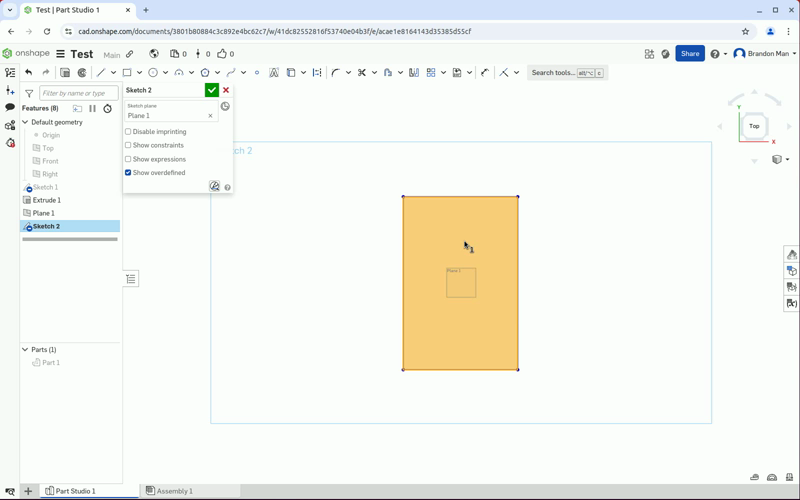
mouse_move(73, 352)
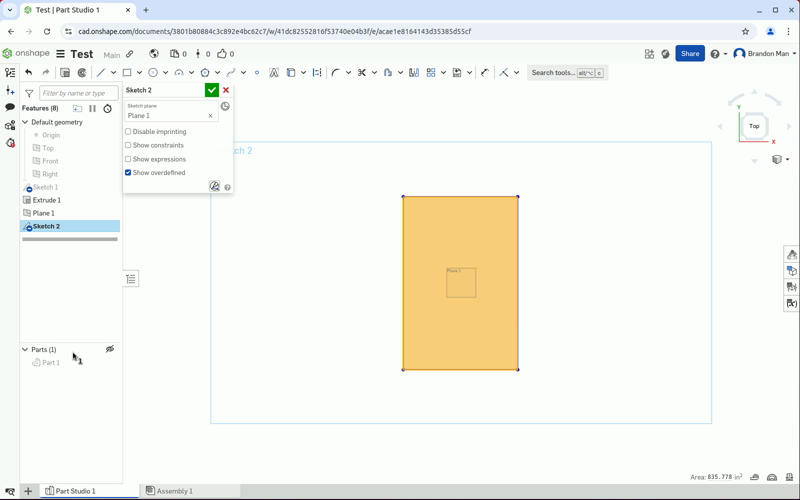
key(shift+y)
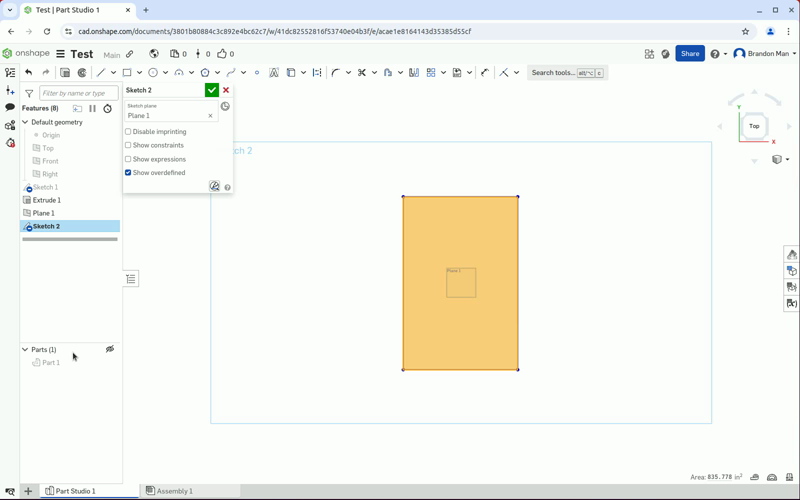
key(shift+e)
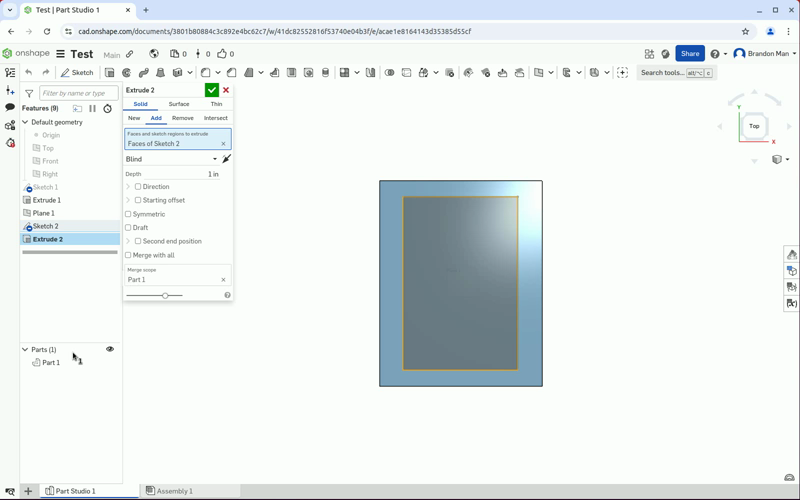
mouse_move(143, 106)
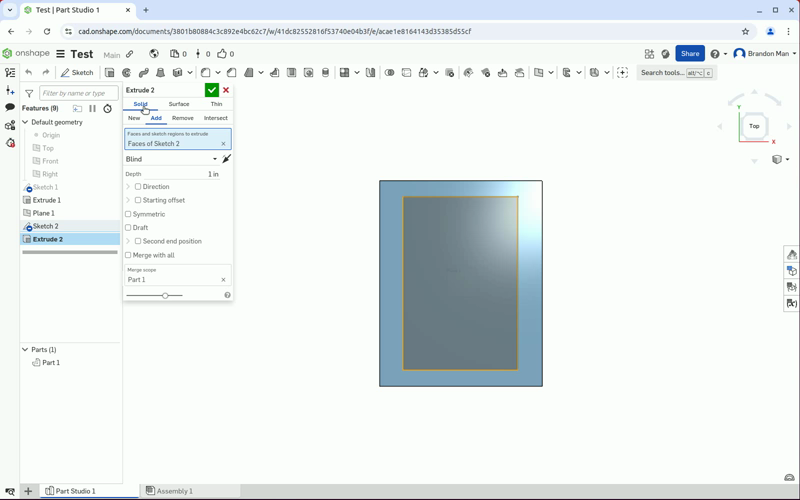
click(143, 106)
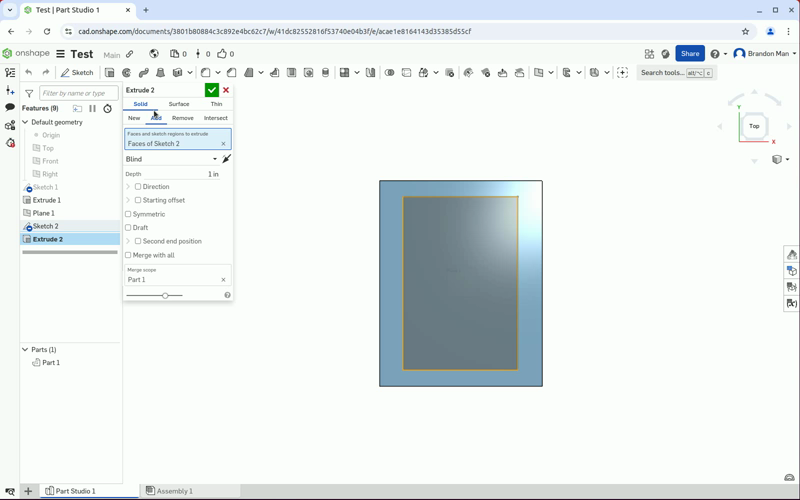
mouse_move(186, 120)
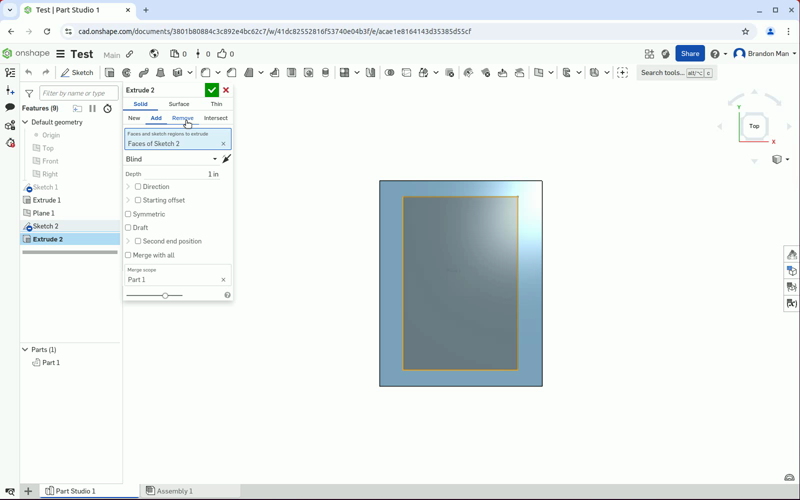
click(186, 120)
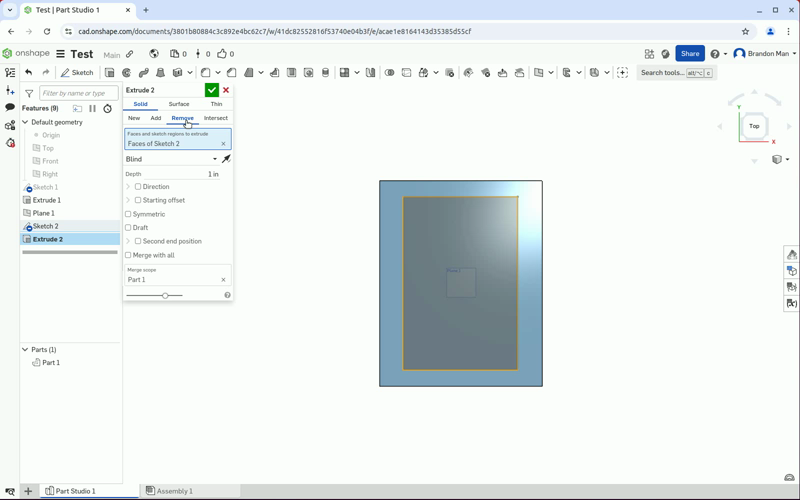
key(tab, 4)
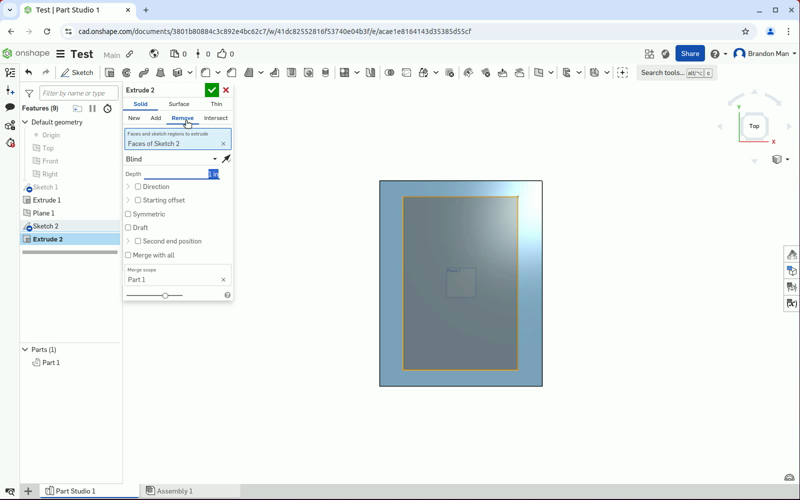
text(9.628)
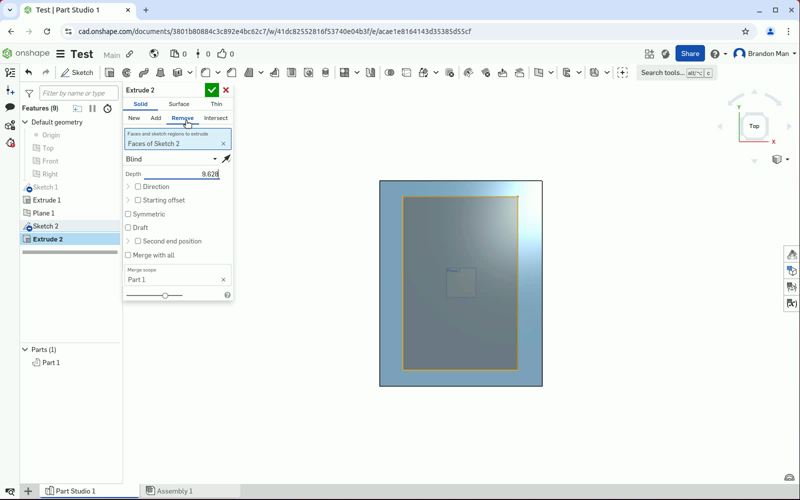
key(tab, 6)
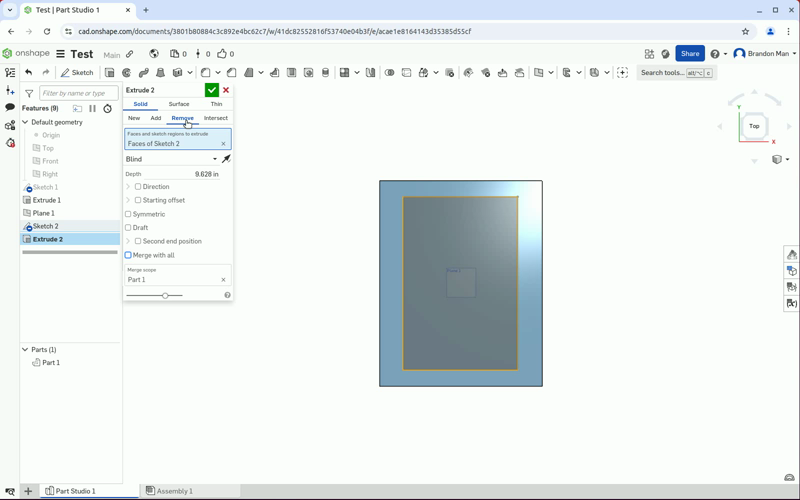
key(space)
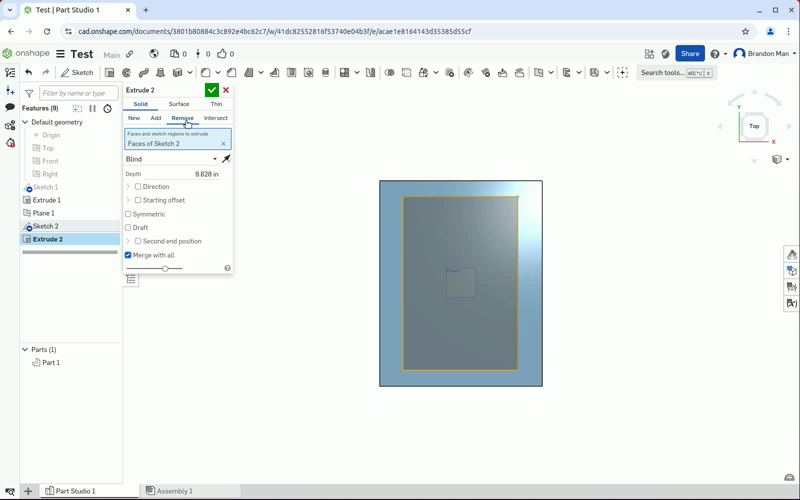
key(enter)
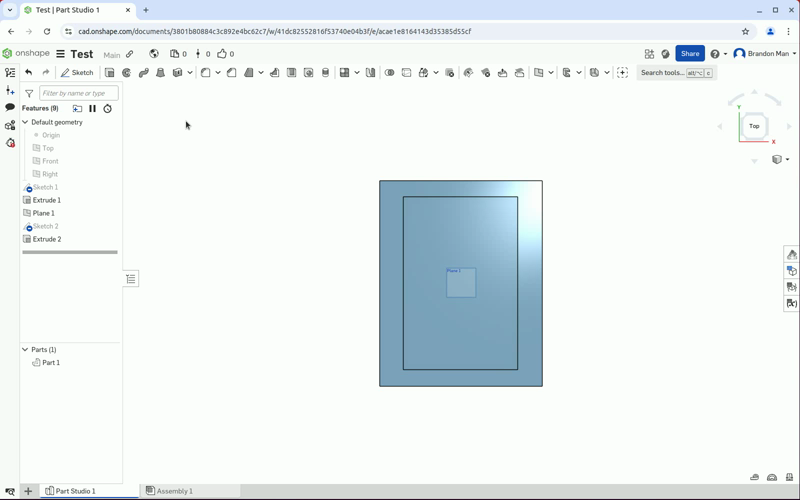
key(shift+h)
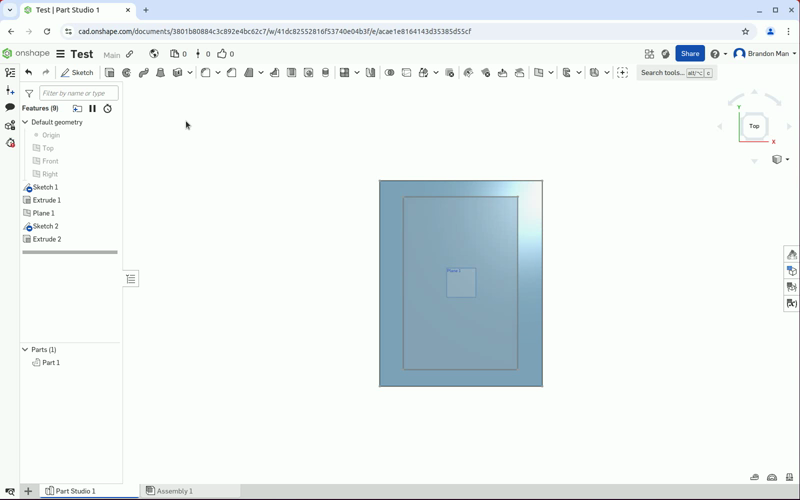
key(shift+h)
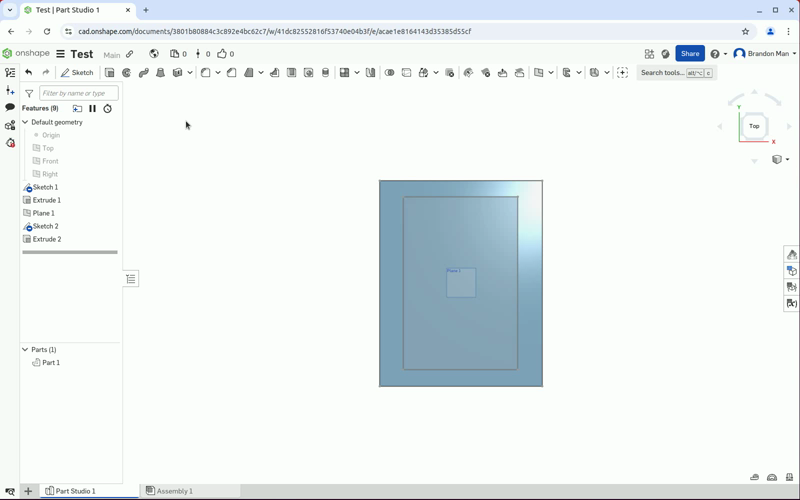
key(shift+7)
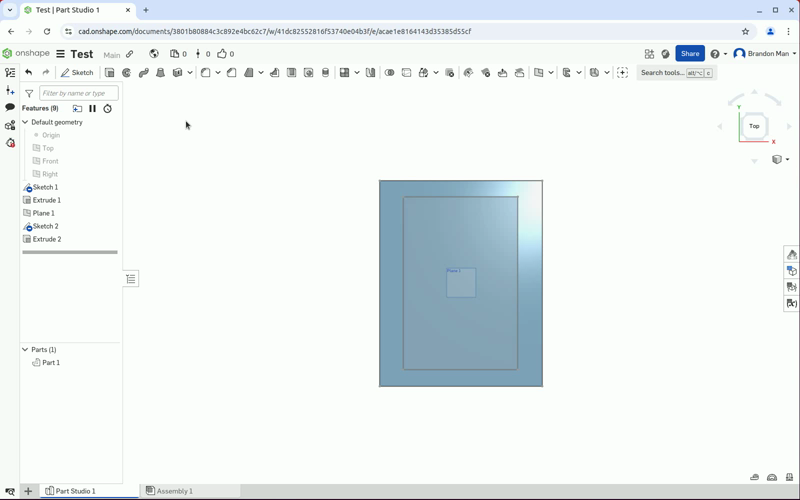
key(up, 3)
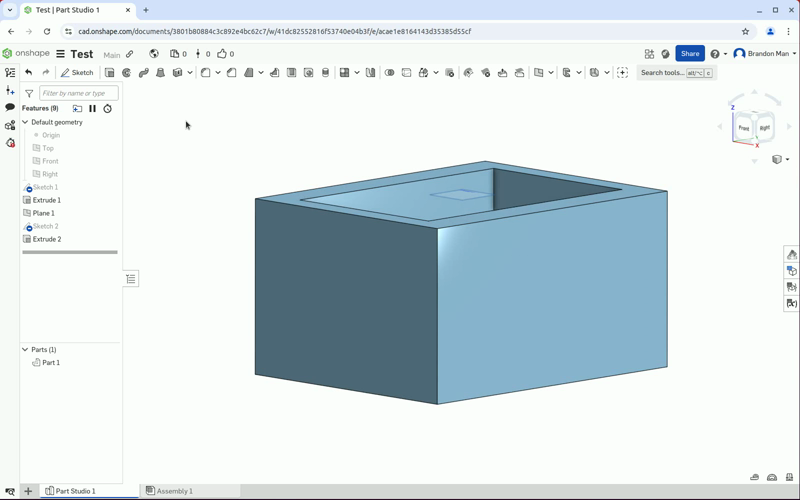
key(left, 3)
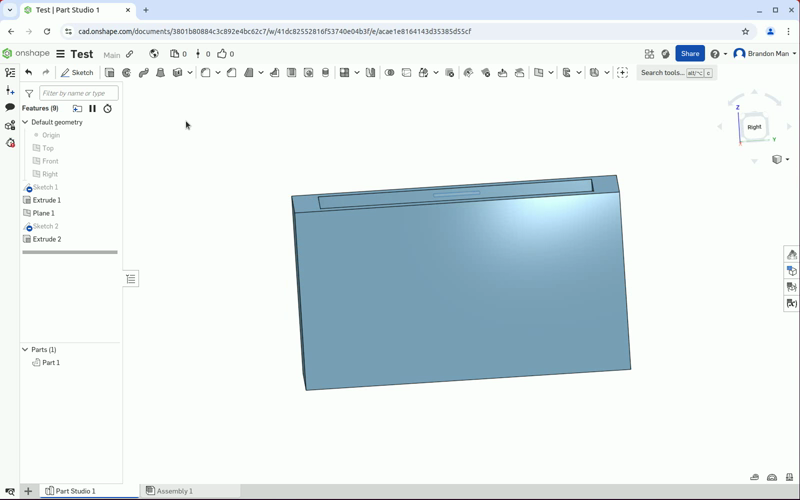
key(right, 3)
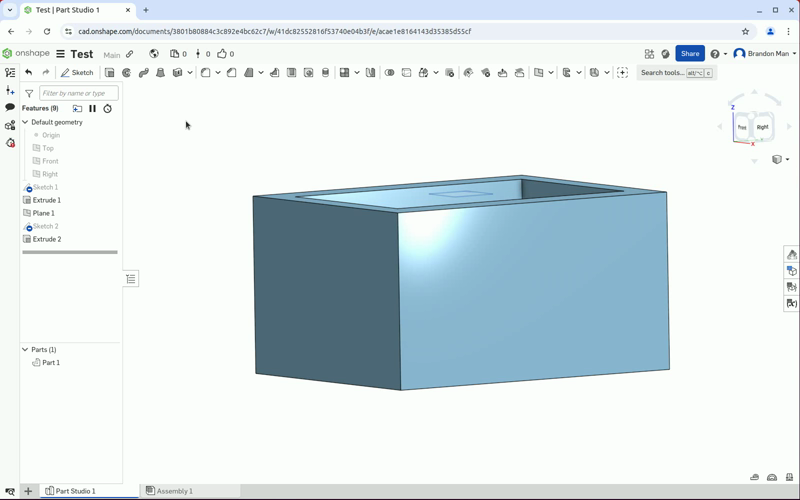
key(down, 3)
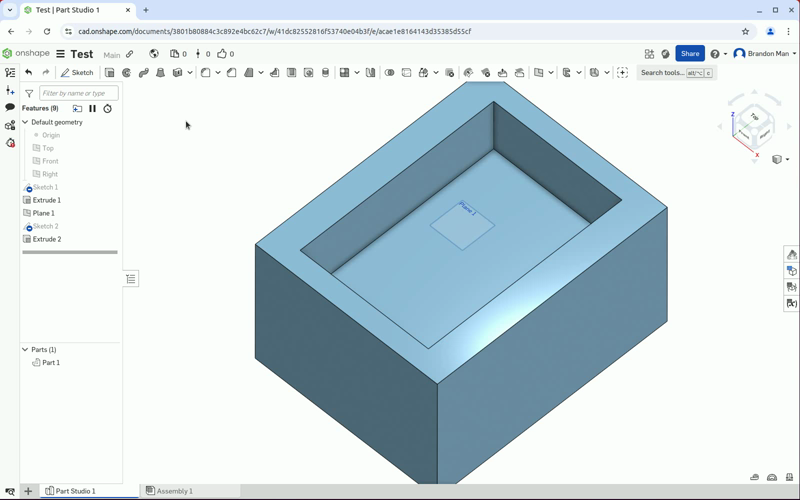
mouse_move(73, 189)
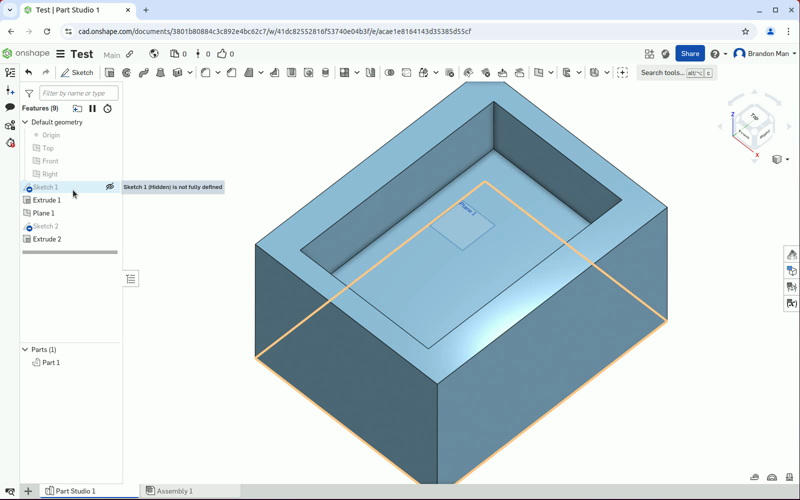
click(73, 189)